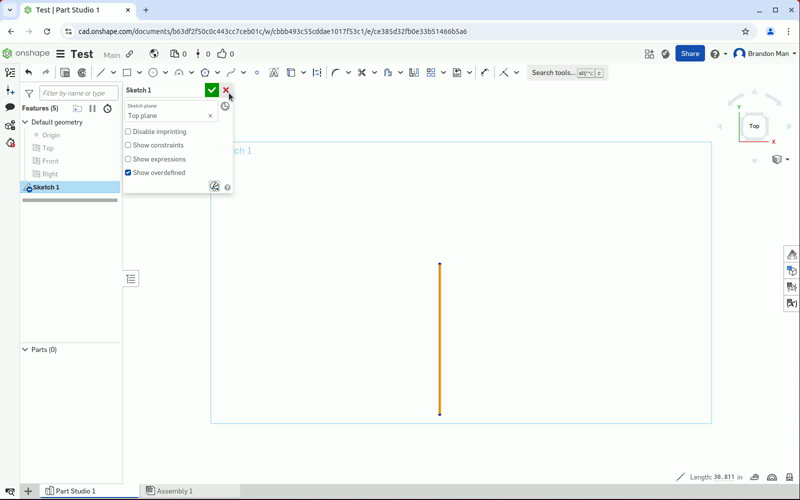
key(shift+h)
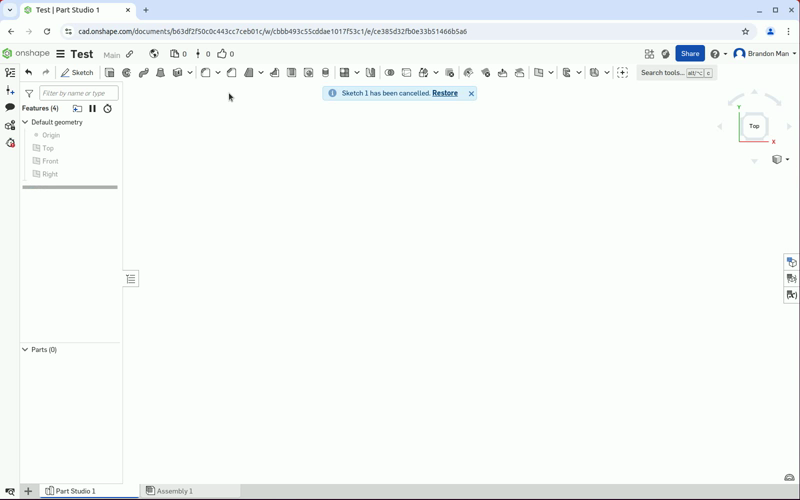
mouse_move(73, 352)
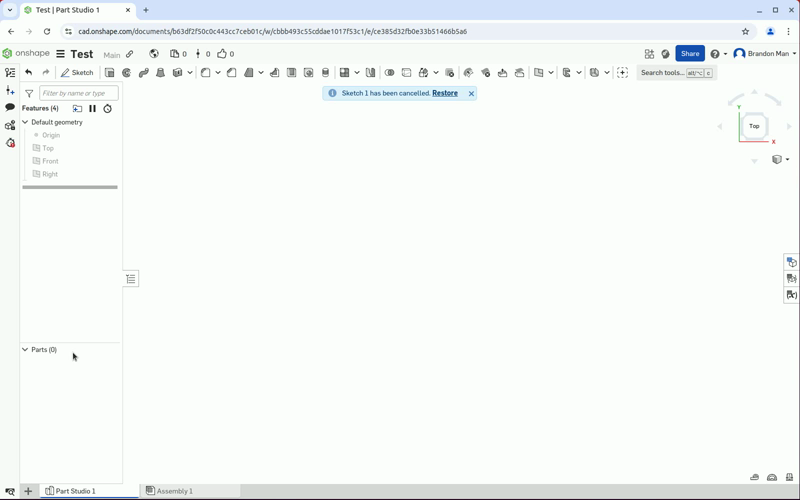
key(y)
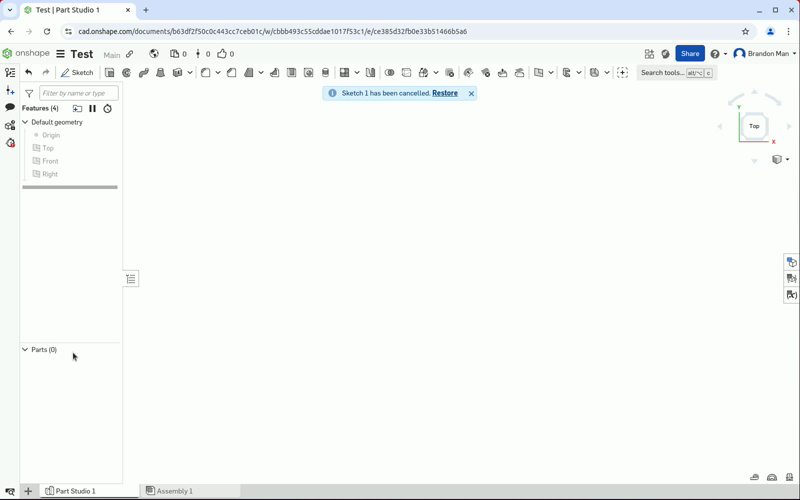
key(shift+p)
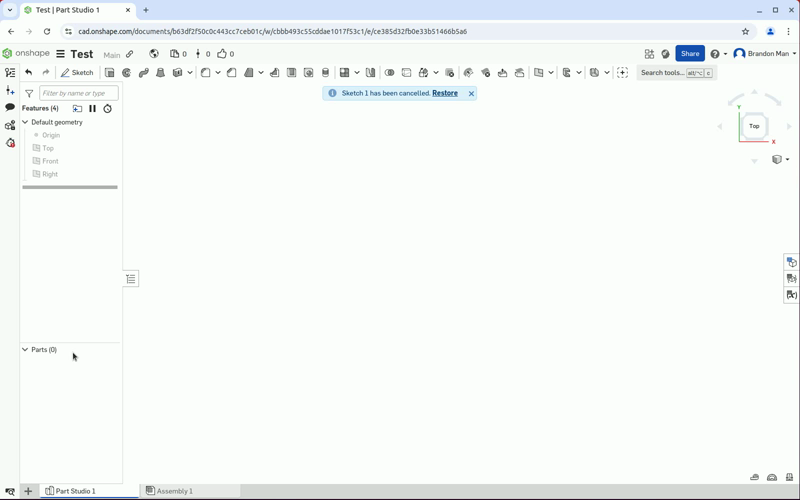
key(space)
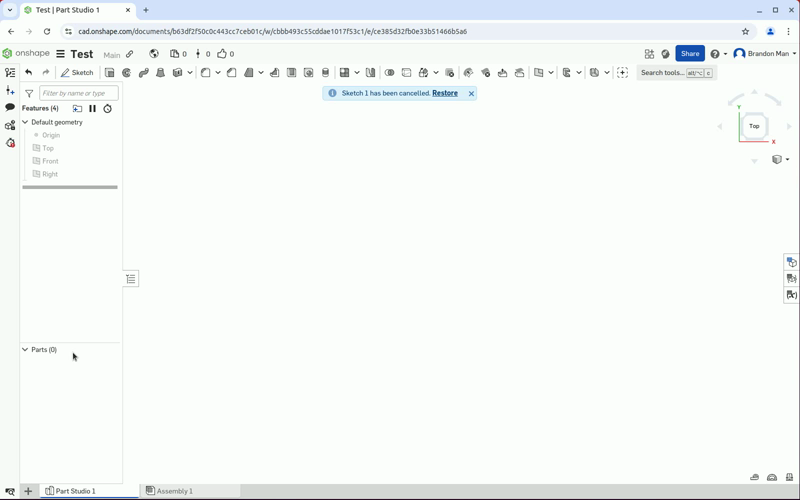
key_down(shift)
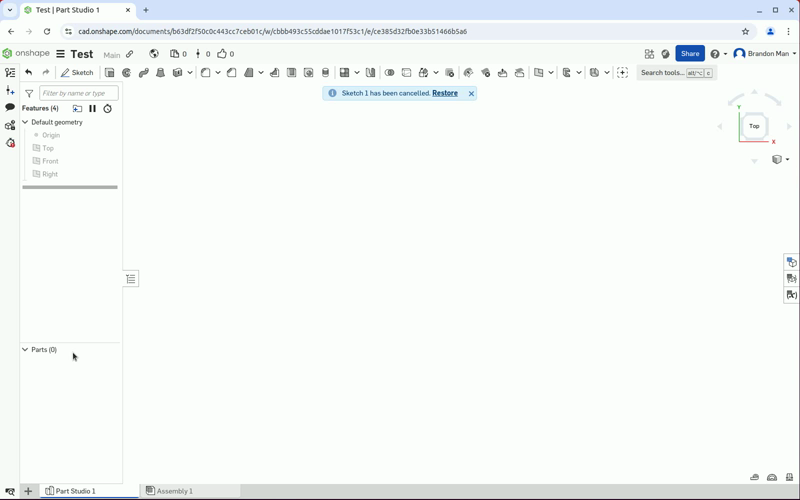
key(up)
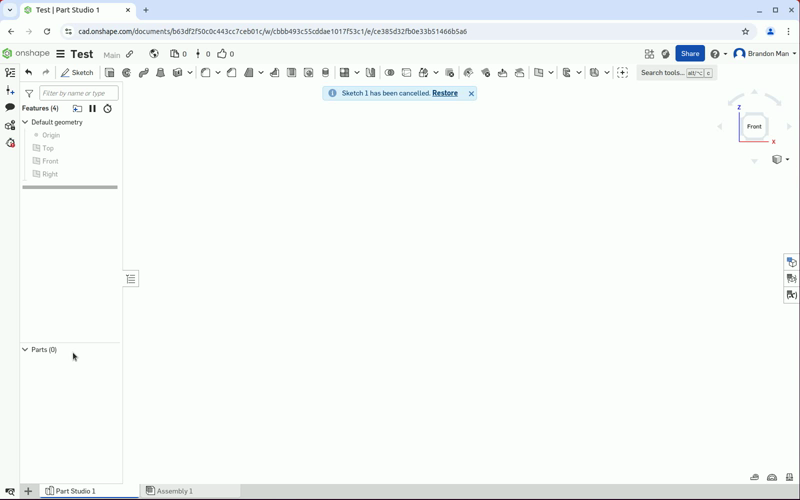
key_up(shift)
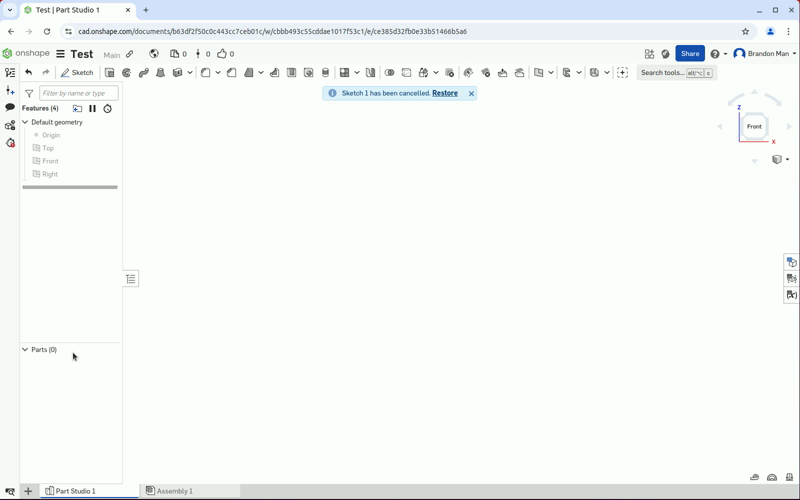
mouse_move(73, 352)
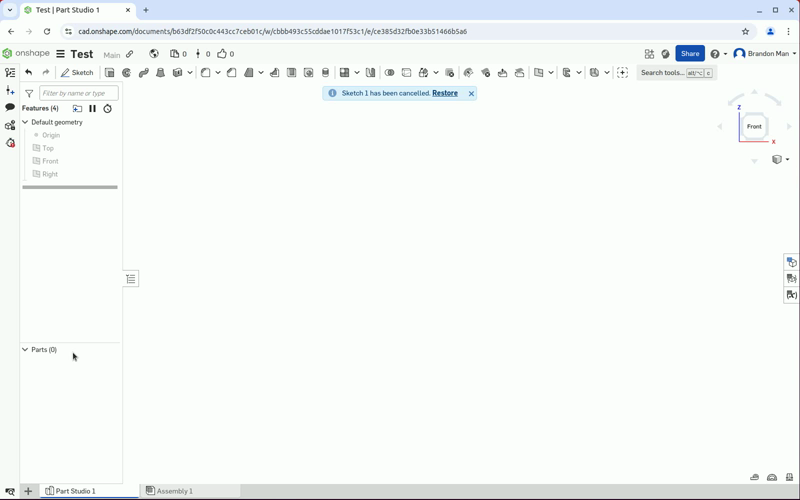
key(shift+y)
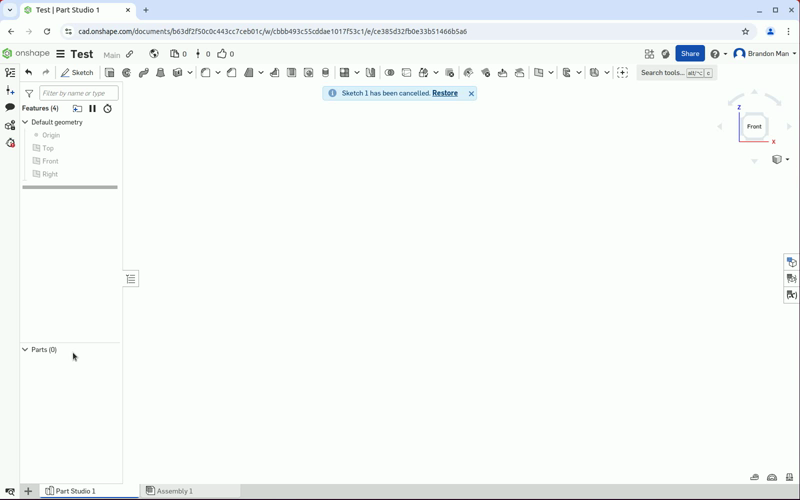
key(shift+s)
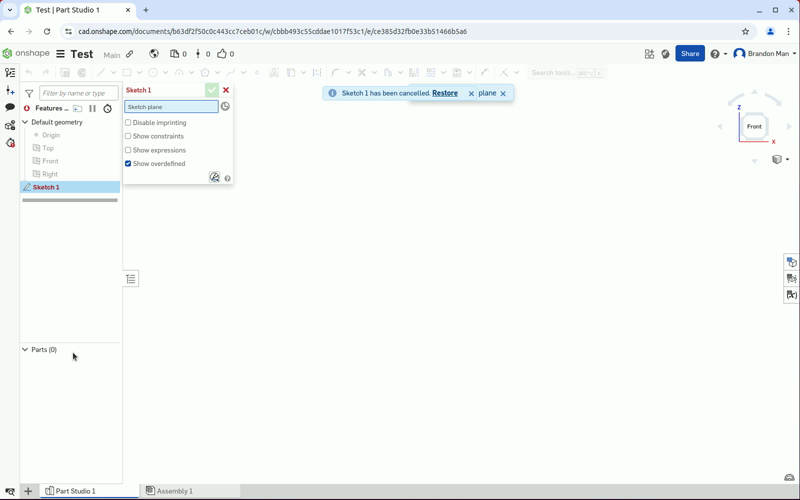
mouse_move(73, 163)
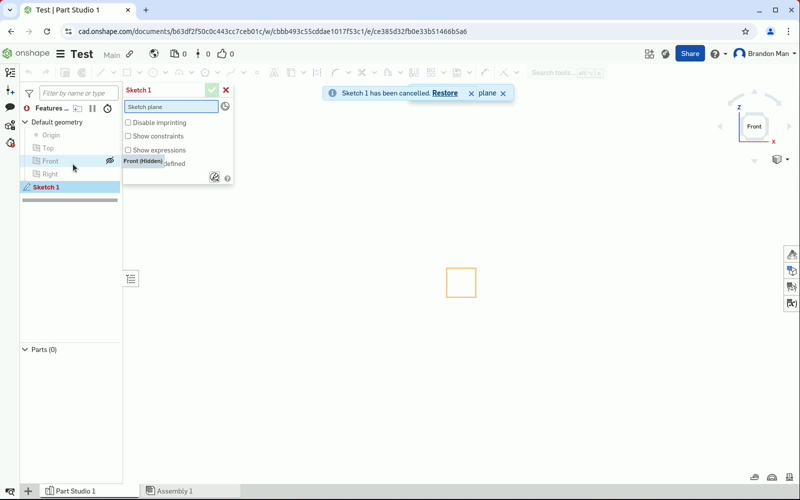
click(73, 163)
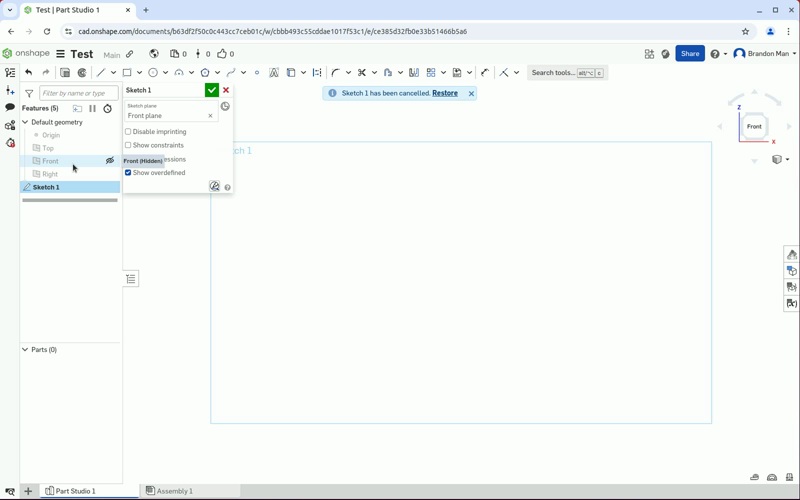
mouse_move(73, 352)
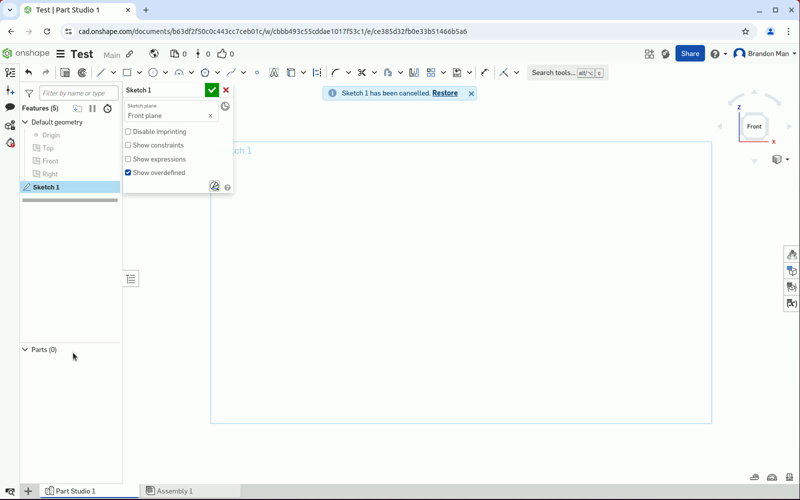
key(y)
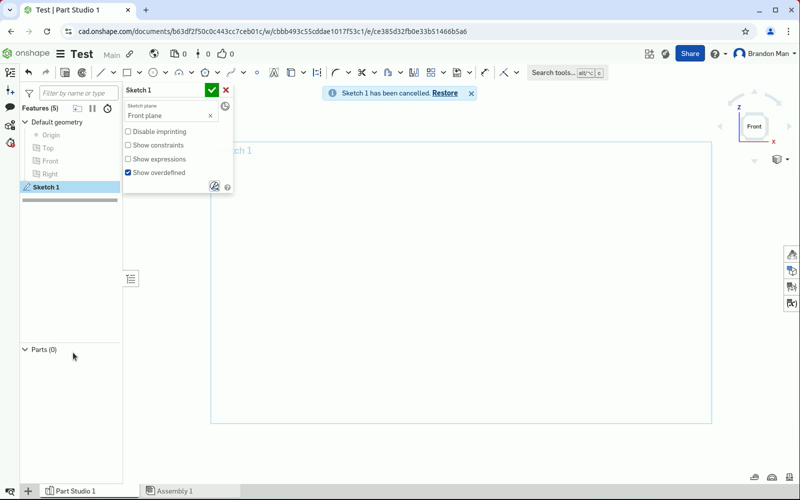
key(c)
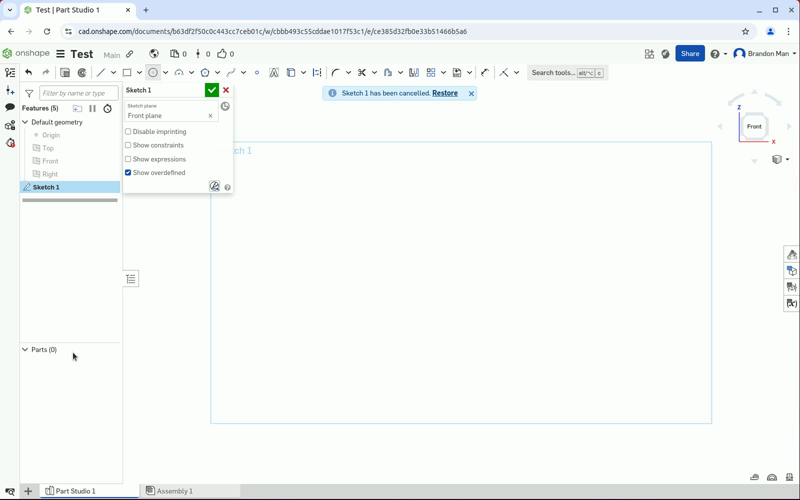
key_down(shift)
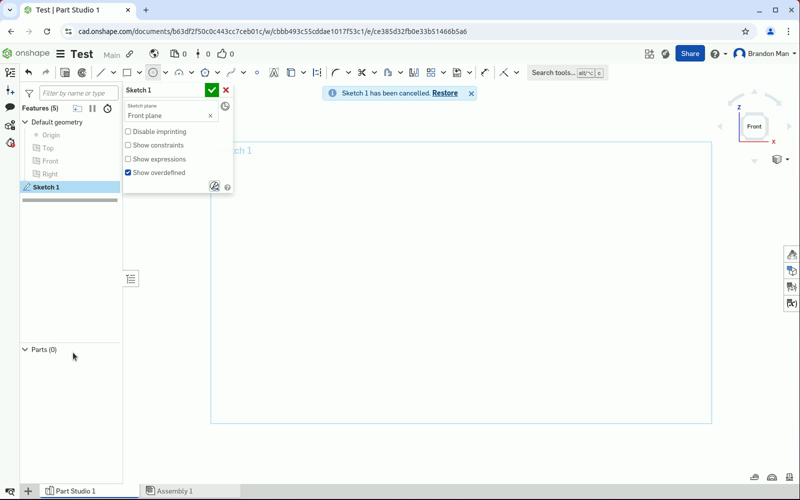
mouse_move(461, 282)
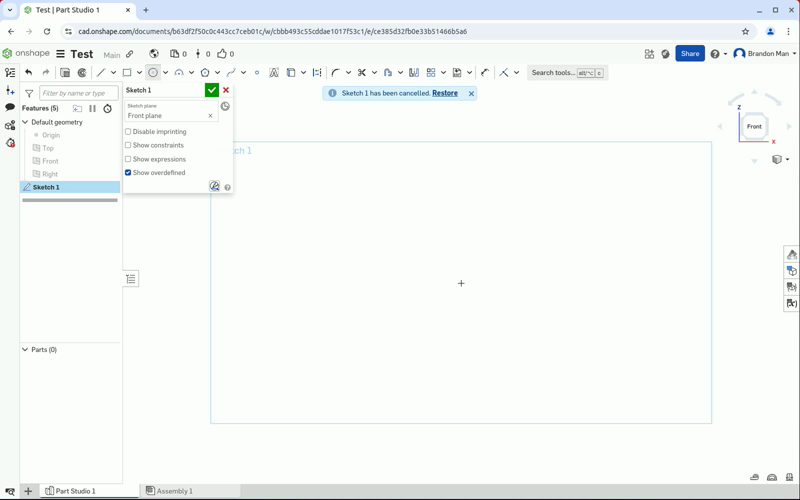
click(461, 282)
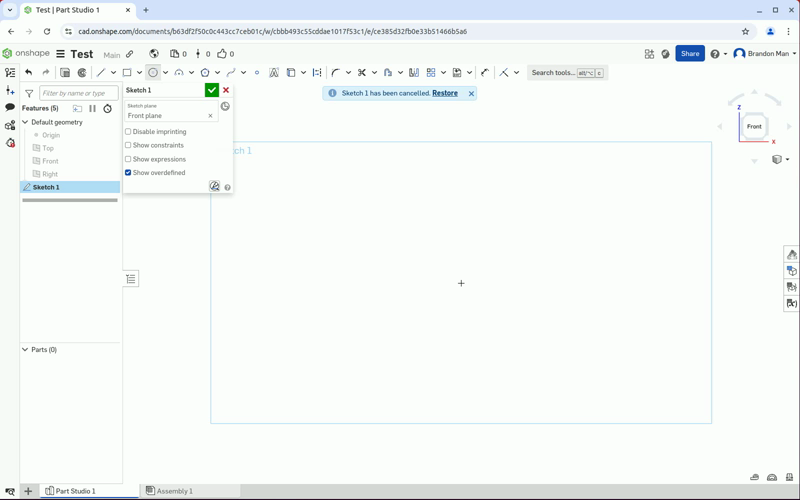
key_up(shift)
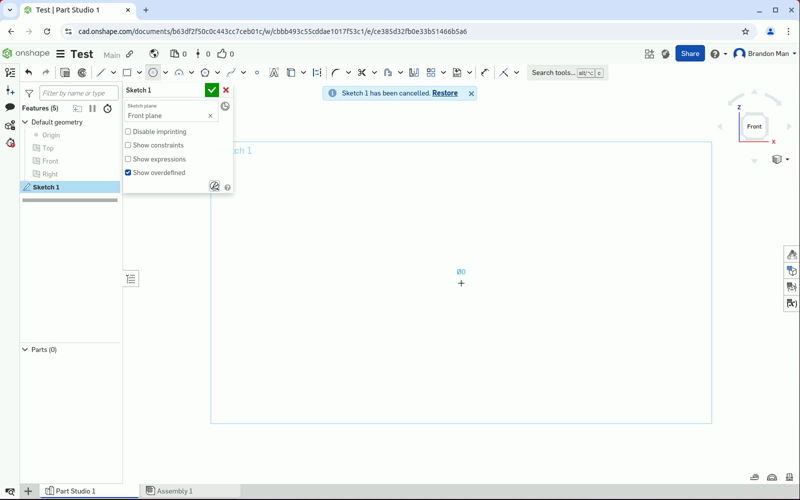
mouse_move(484, 282)
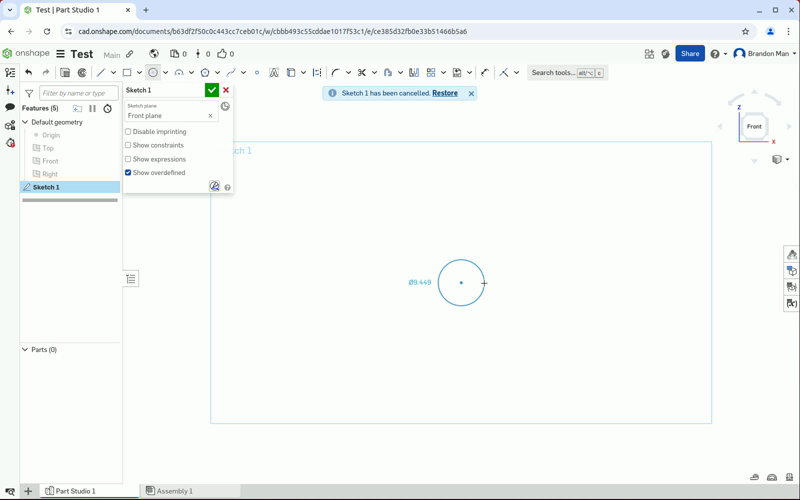
click(484, 282)
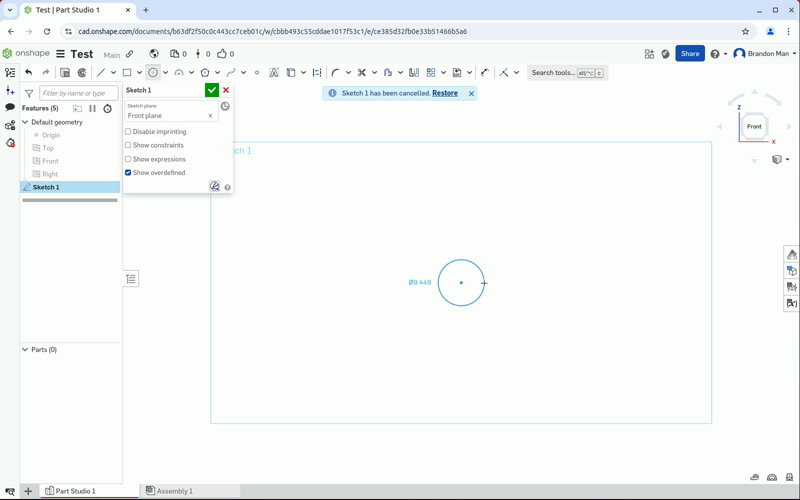
key(esc)
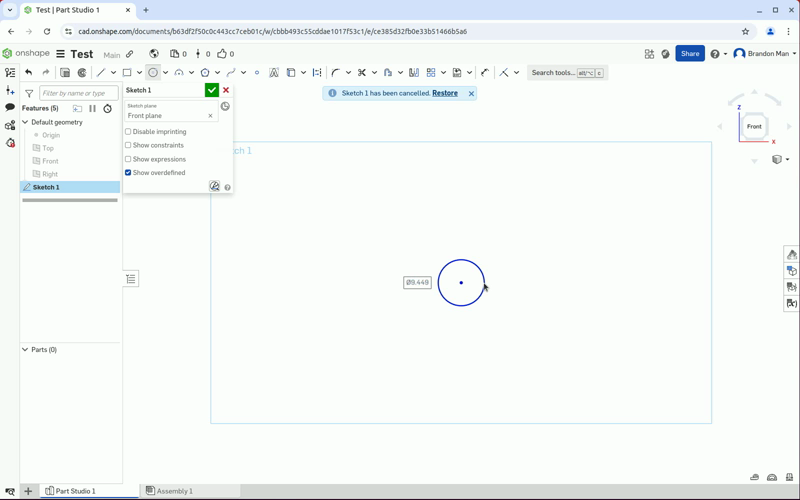
mouse_move(454, 268)
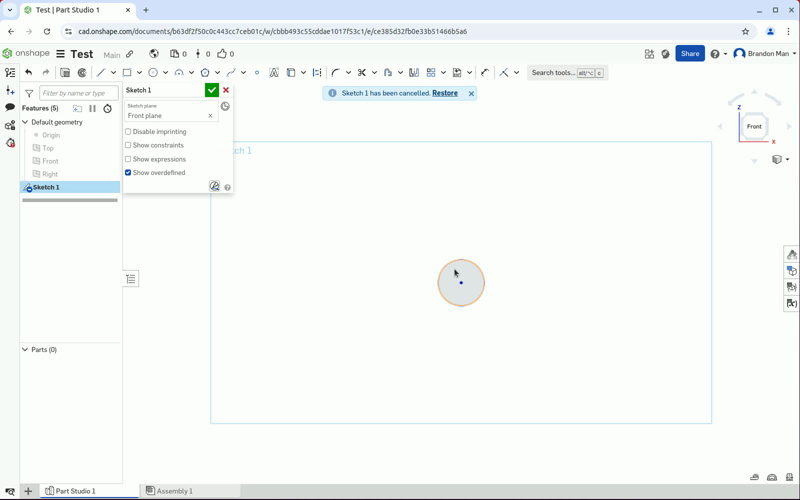
scroll(6)
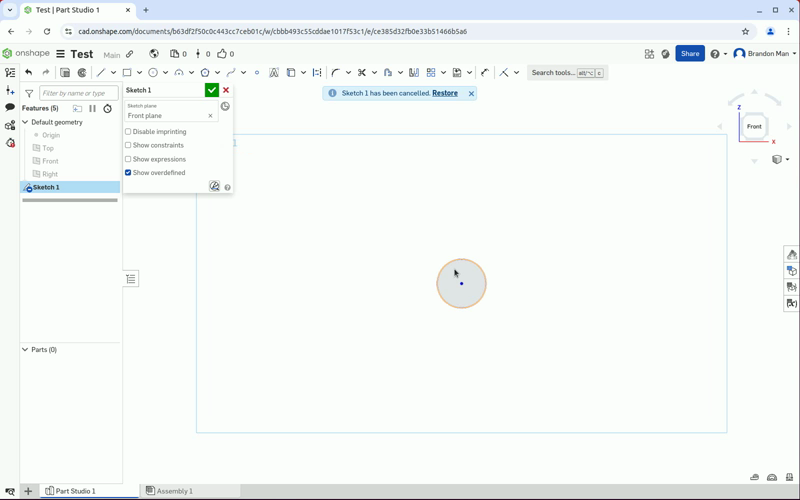
scroll(6)
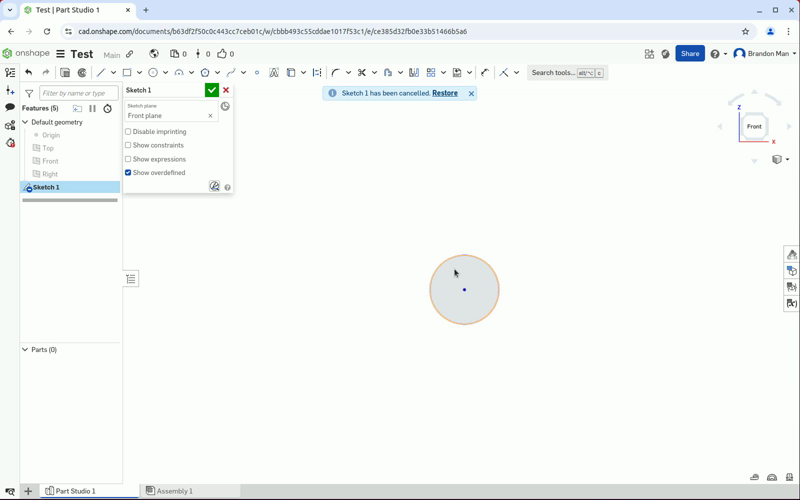
scroll(6)
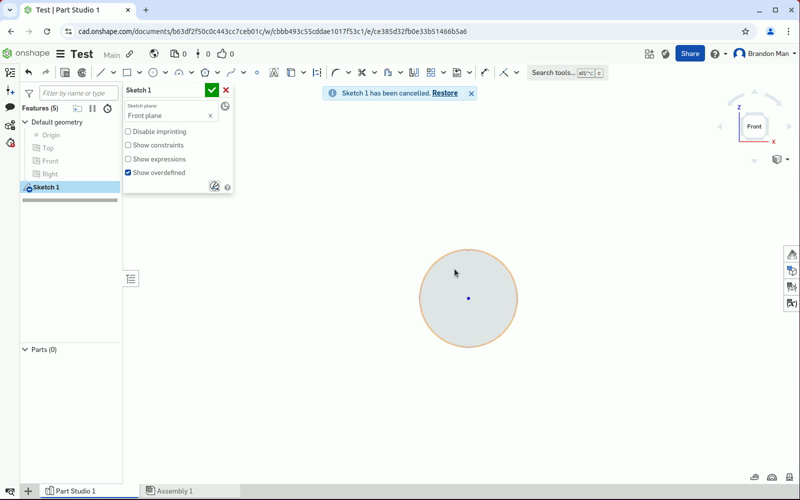
scroll(6)
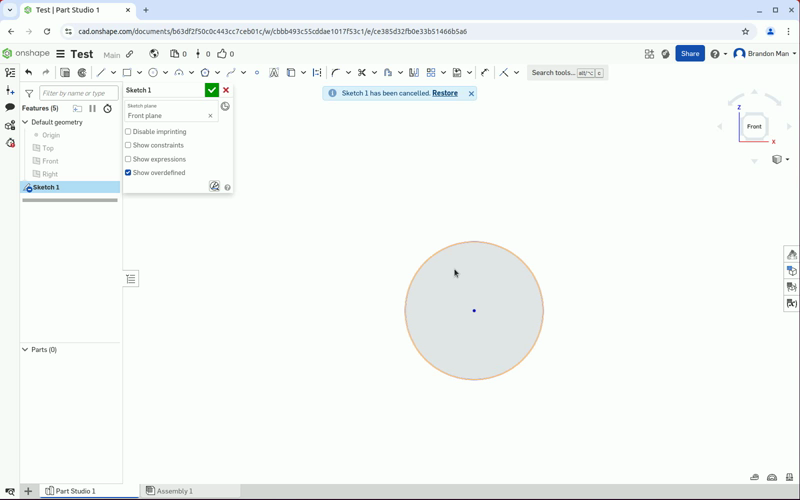
scroll(6)
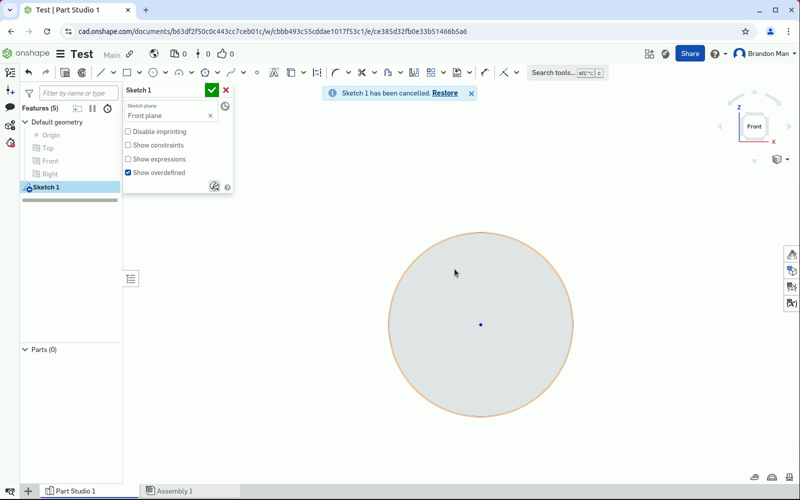
scroll(6)
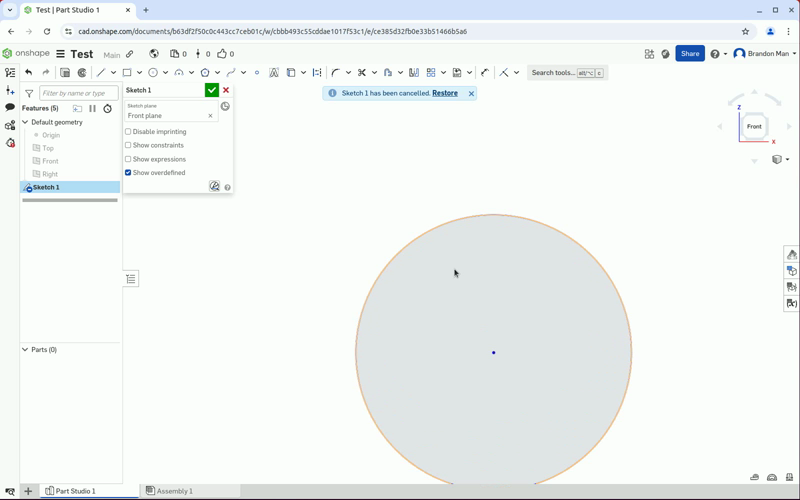
scroll(6)
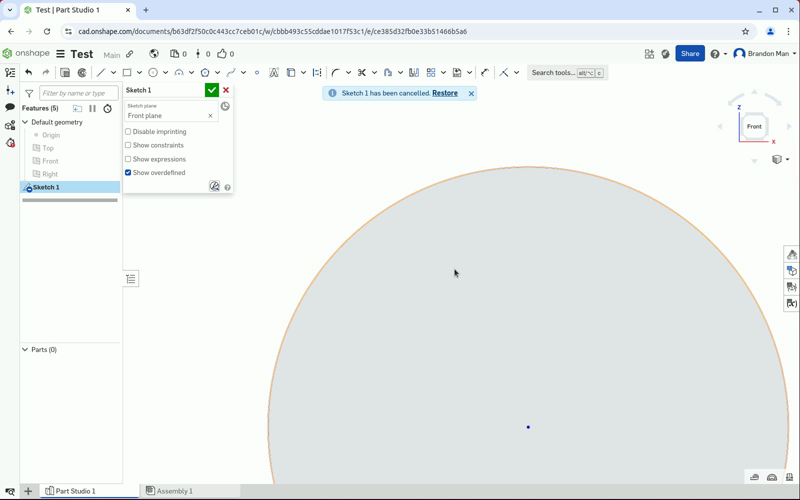
click(454, 268)
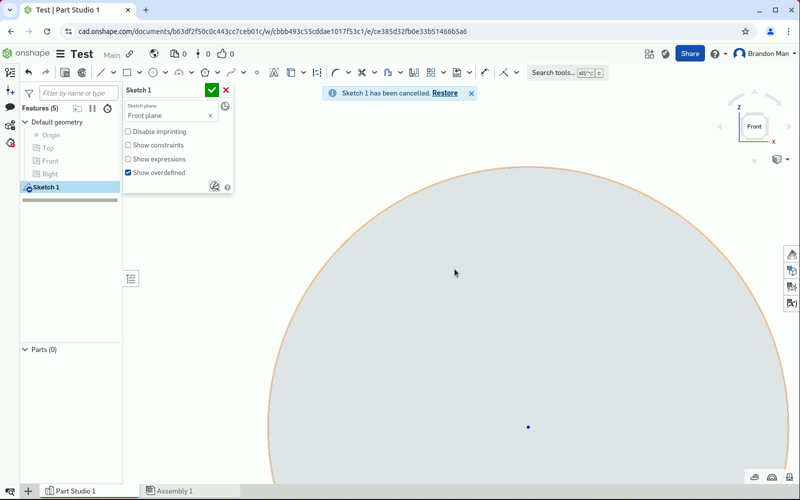
scroll(-6)
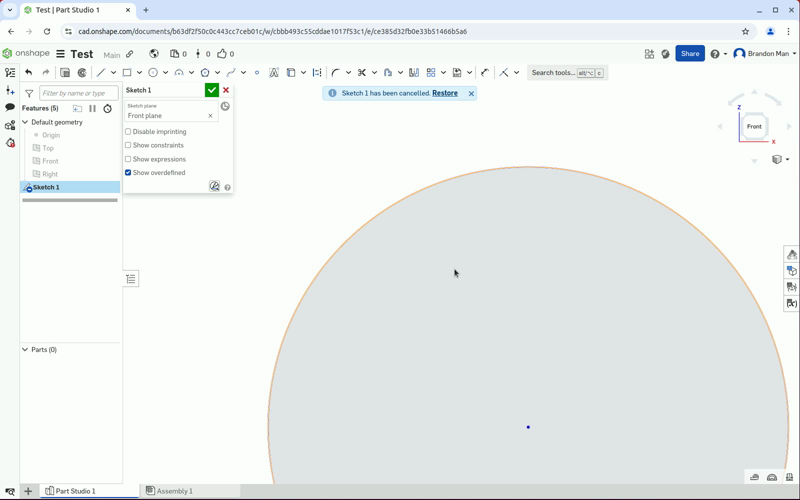
scroll(-6)
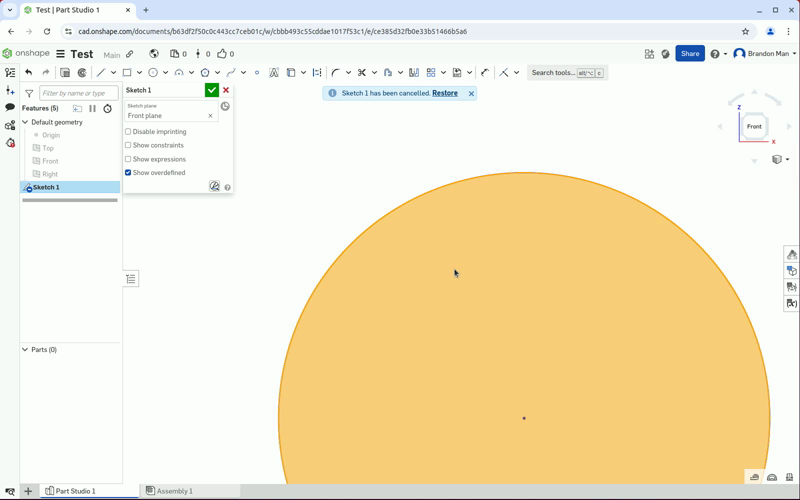
scroll(-6)
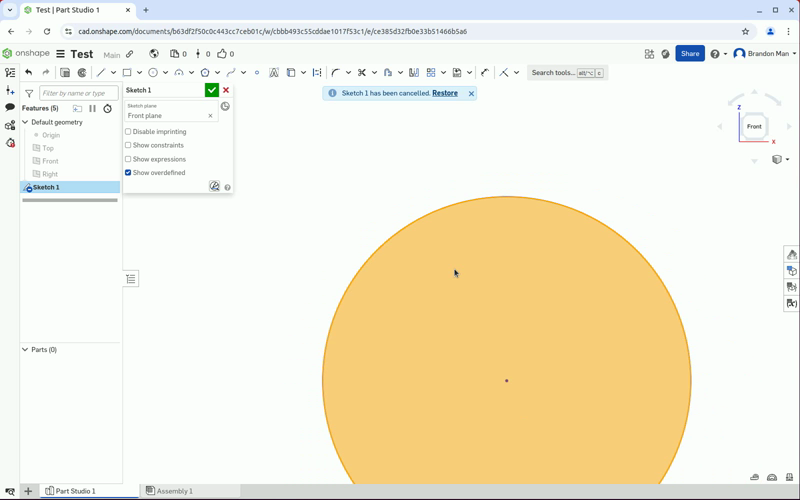
scroll(-6)
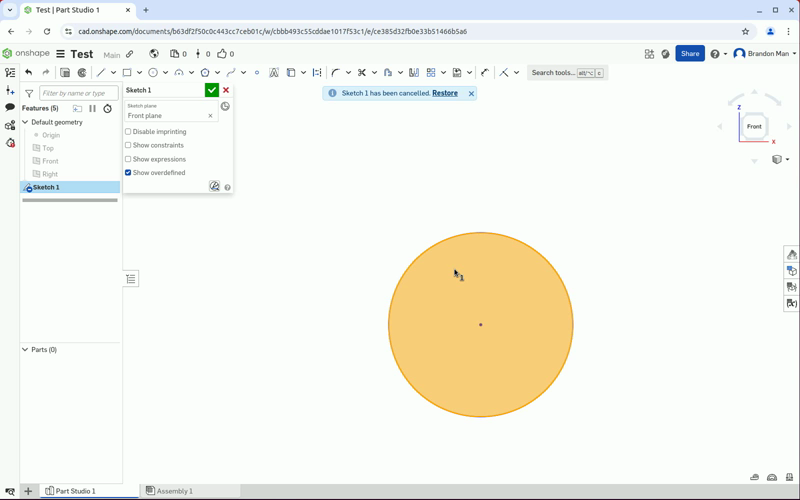
scroll(-6)
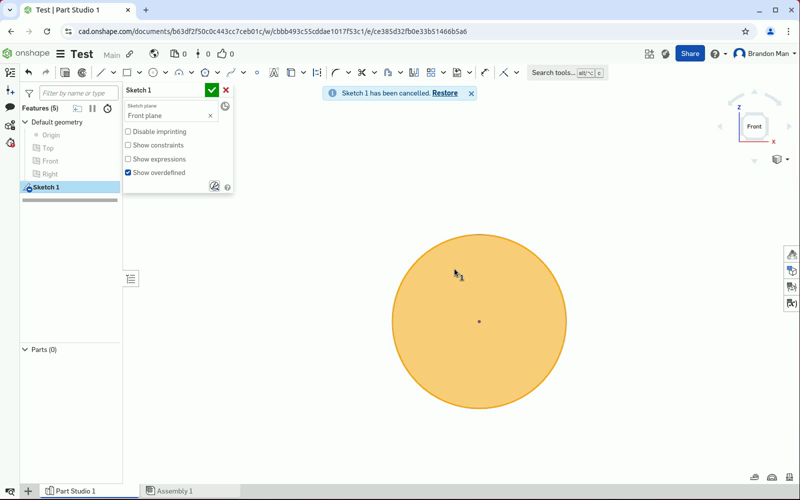
scroll(-6)
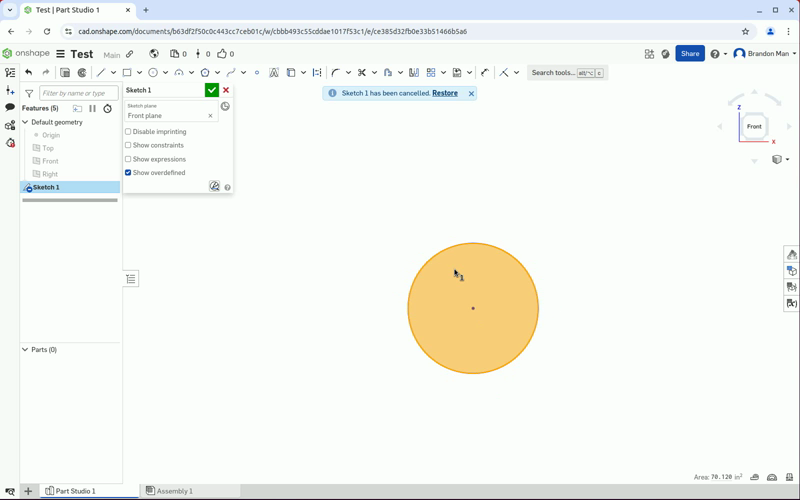
scroll(-6)
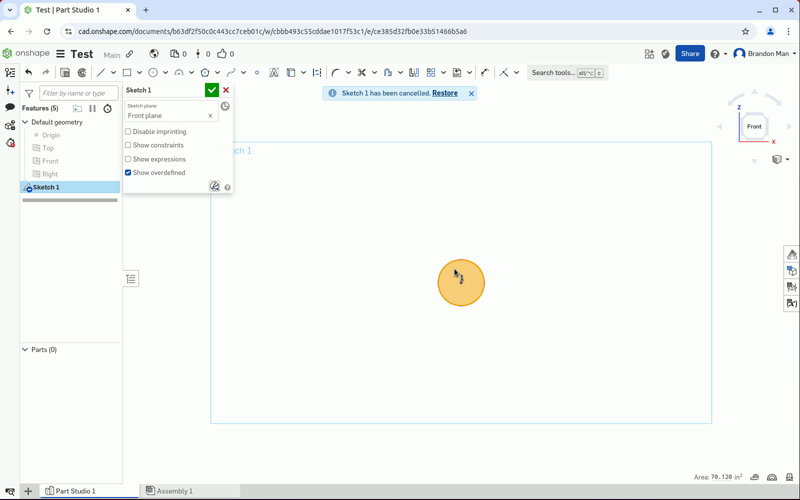
mouse_move(73, 352)
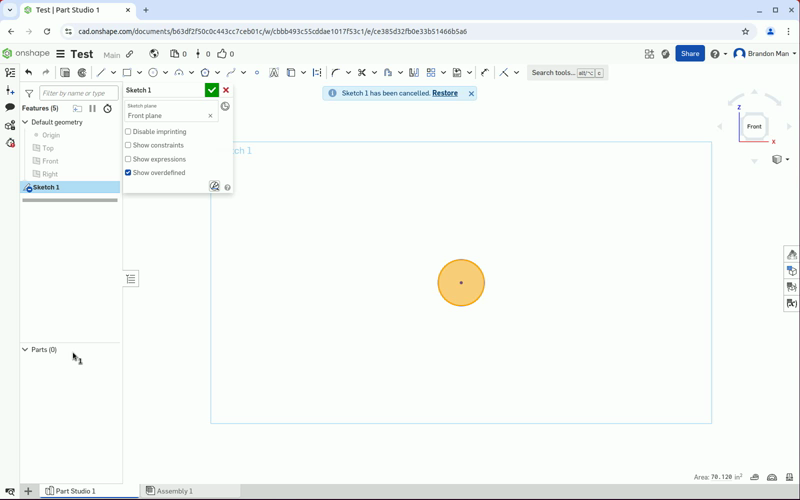
key(shift+y)
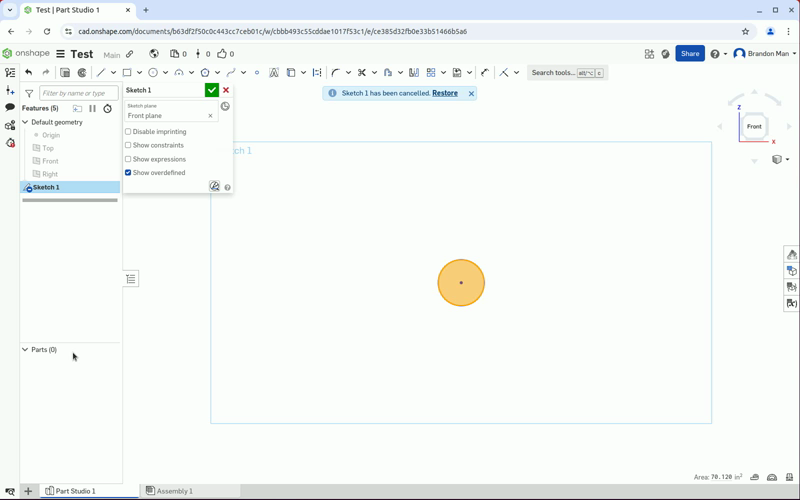
key(shift+e)
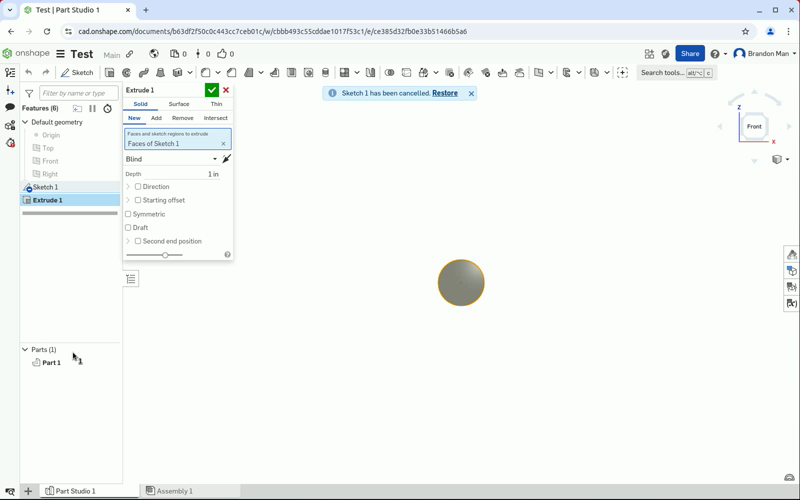
mouse_move(143, 106)
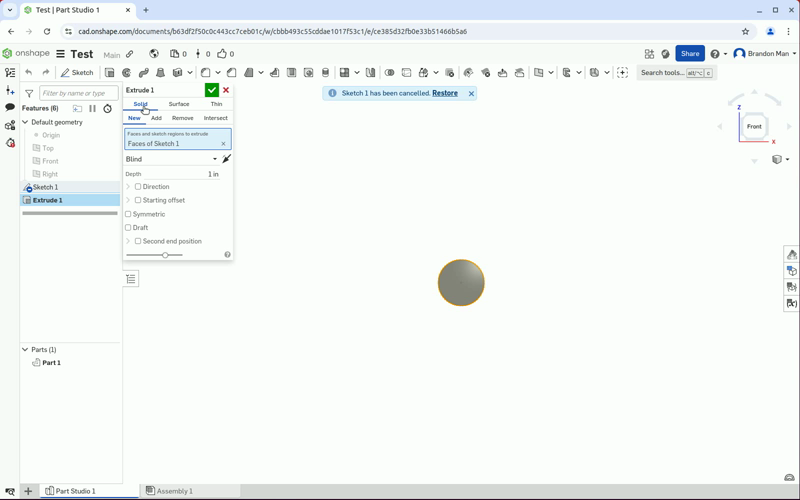
click(143, 106)
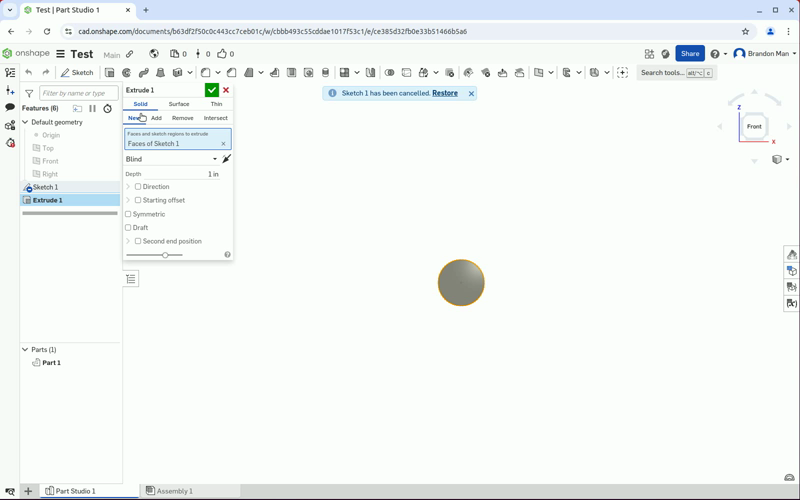
mouse_move(137, 120)
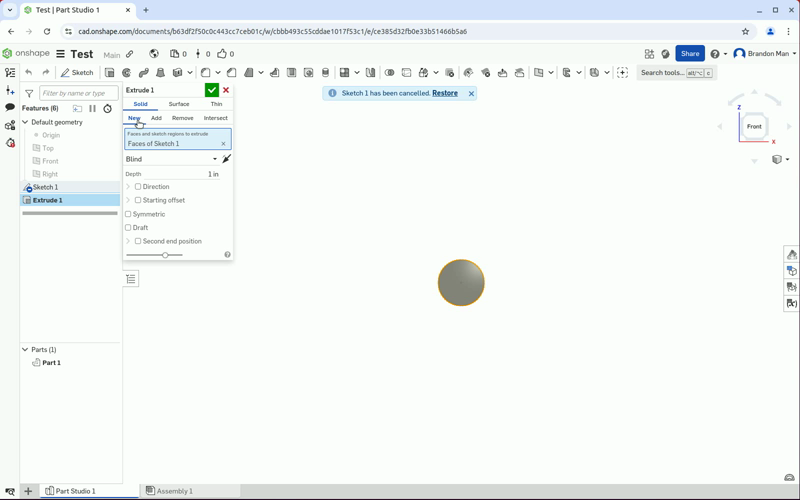
click(137, 120)
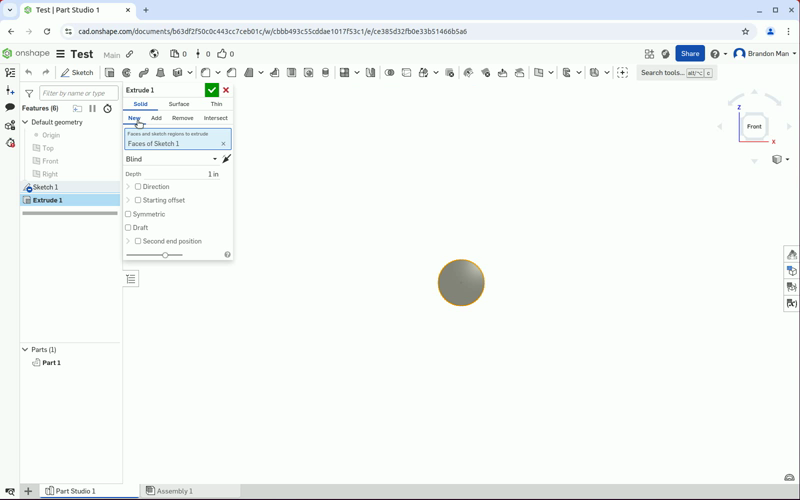
key(tab, 4)
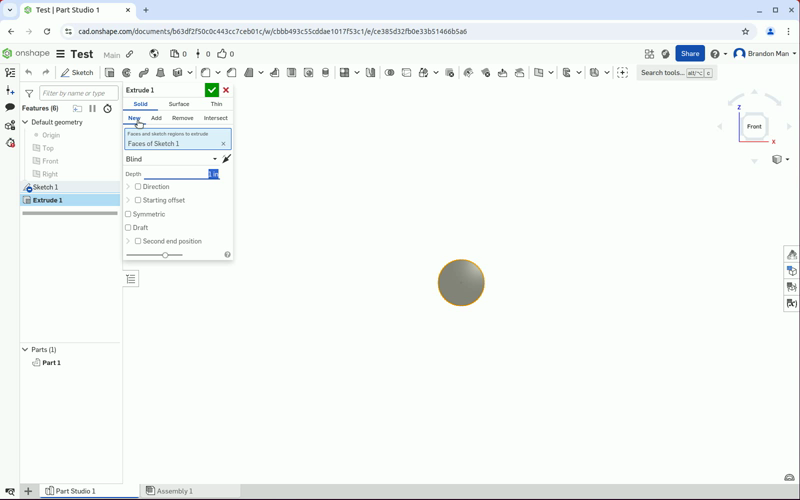
text(23.108)
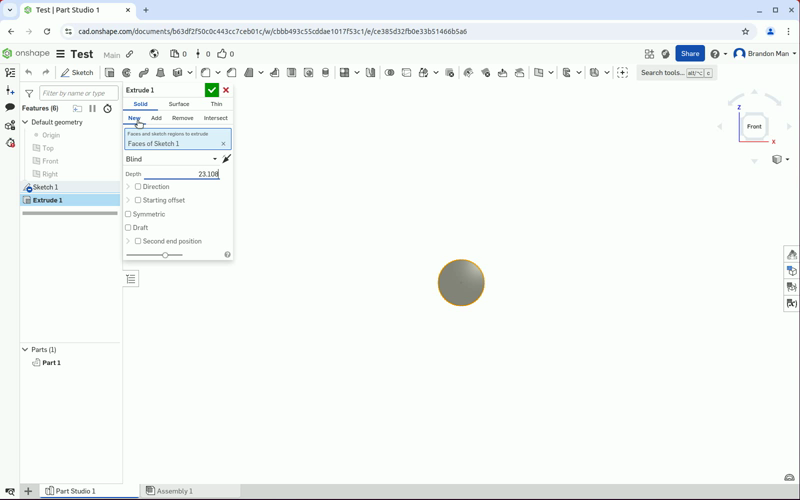
key(enter)
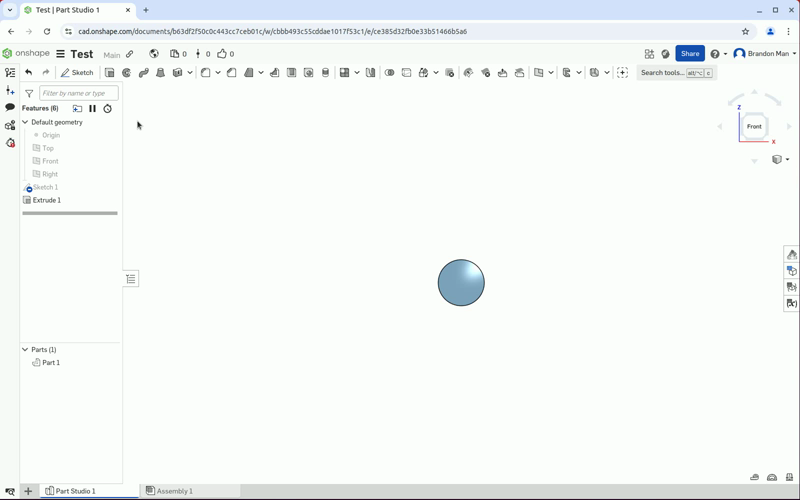
key(shift+h)
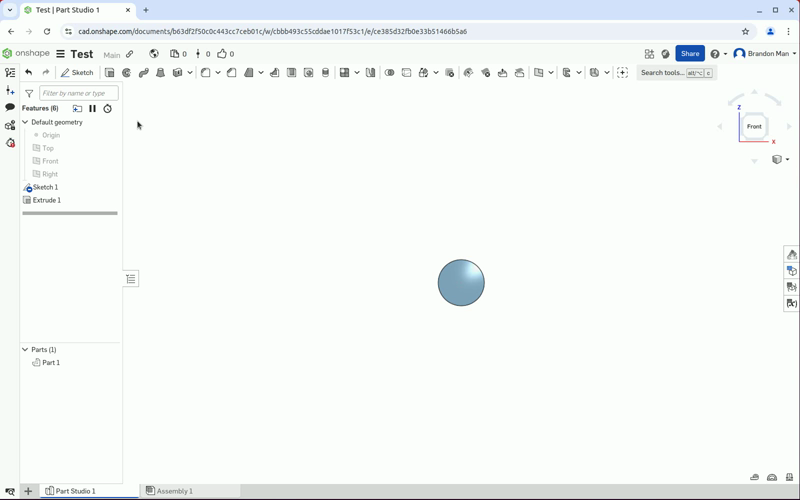
key(shift+h)
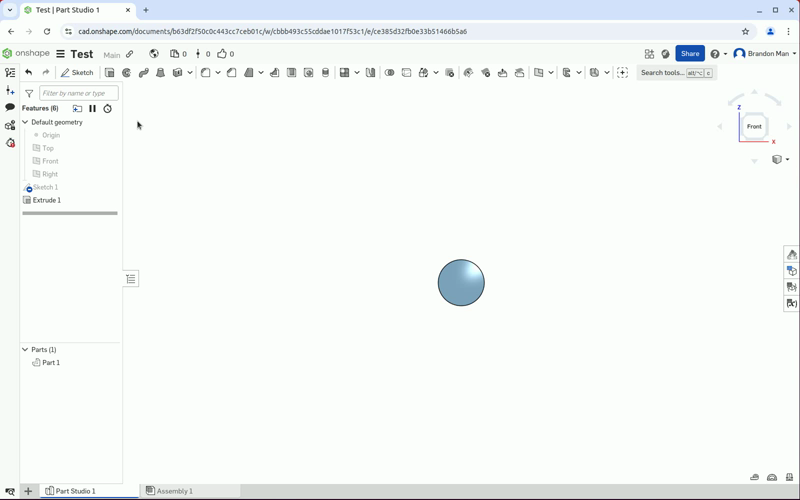
mouse_move(73, 189)
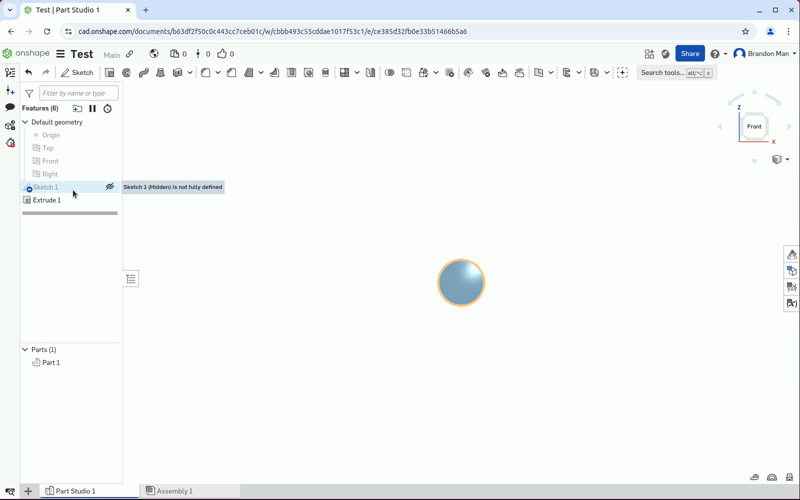
click(73, 189)
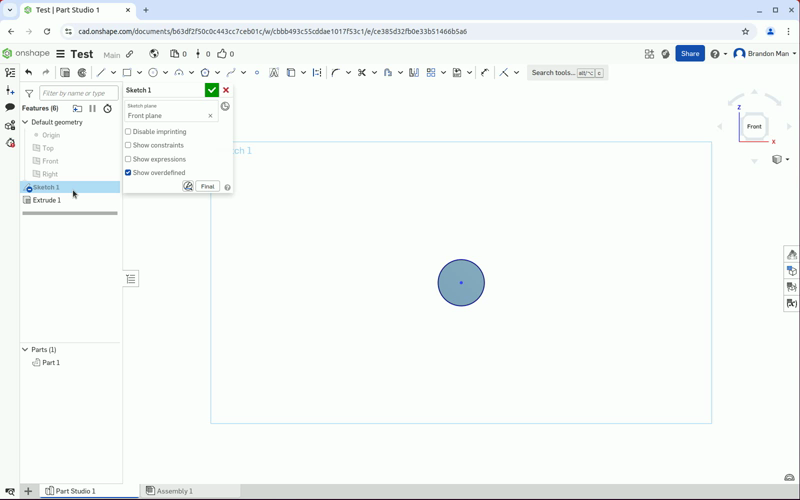
mouse_move(229, 92)
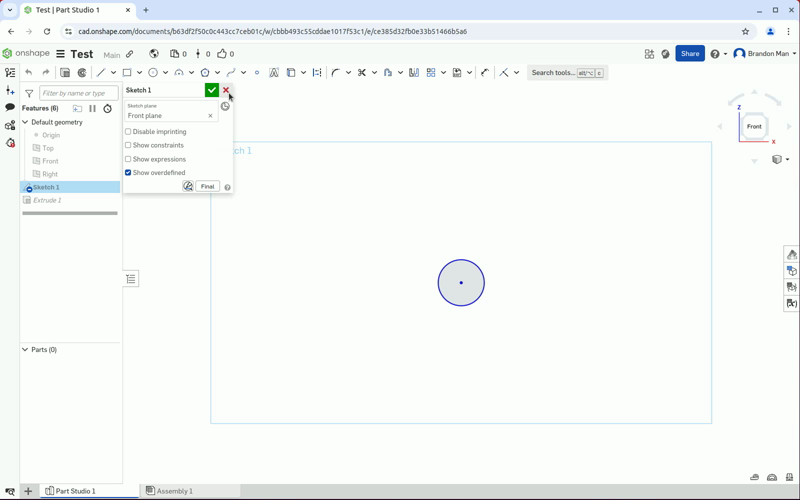
click(229, 92)
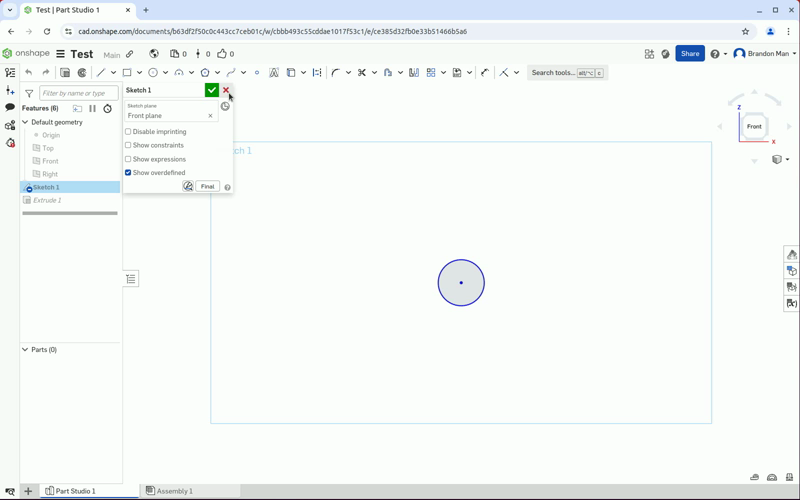
key(shift+s)
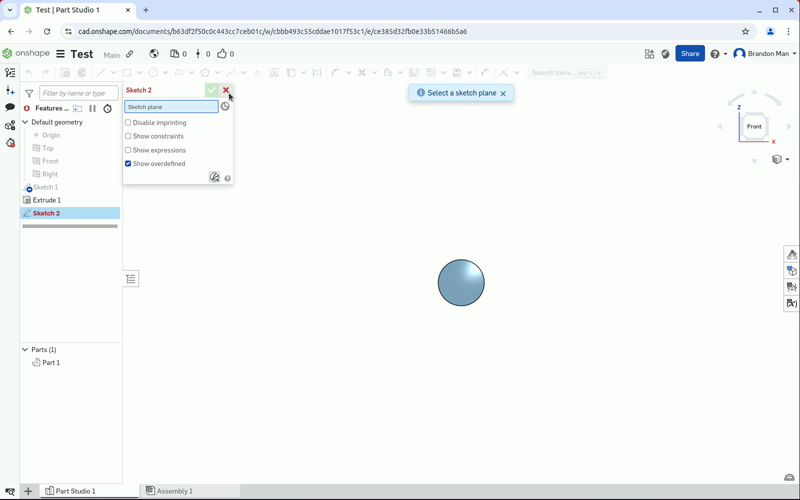
mouse_move(73, 163)
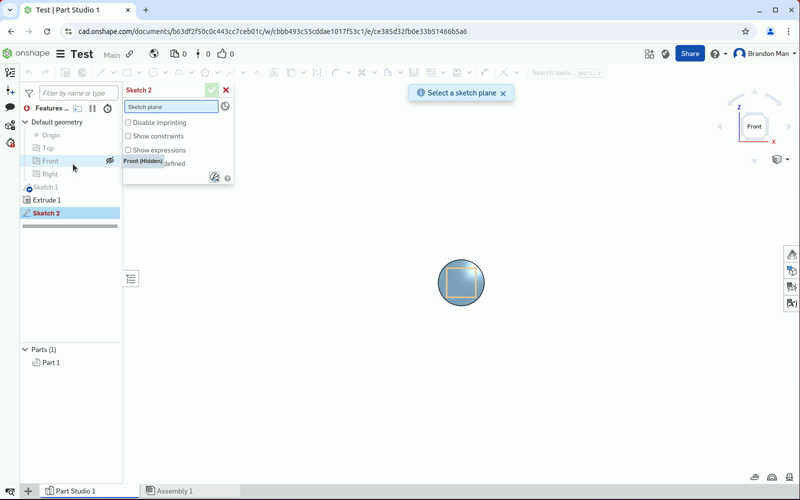
click(73, 163)
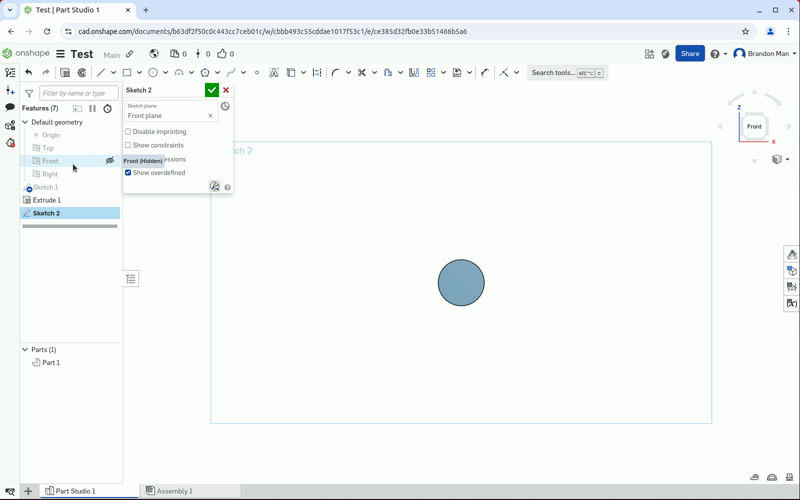
mouse_move(73, 352)
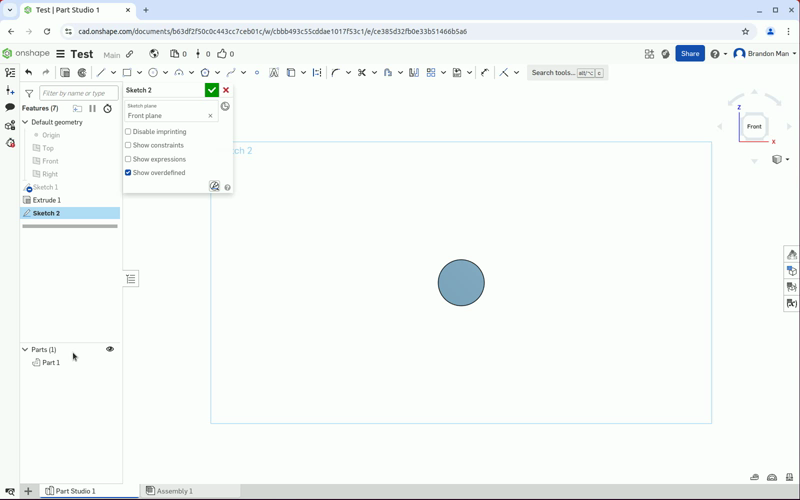
key(y)
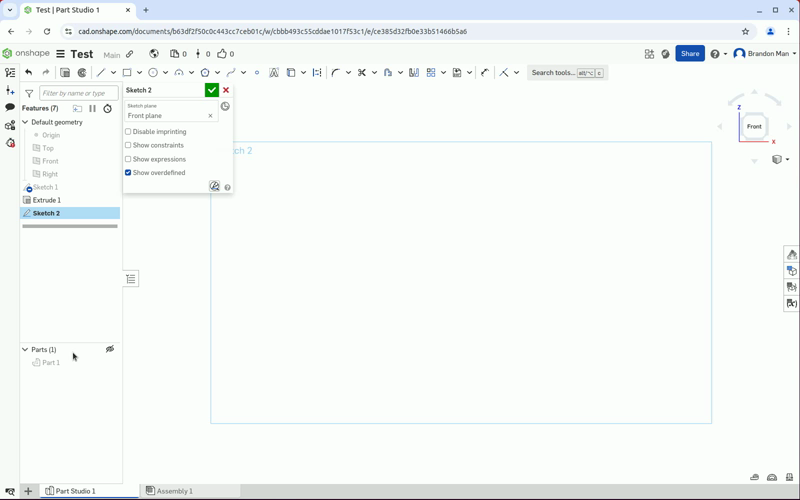
key(c)
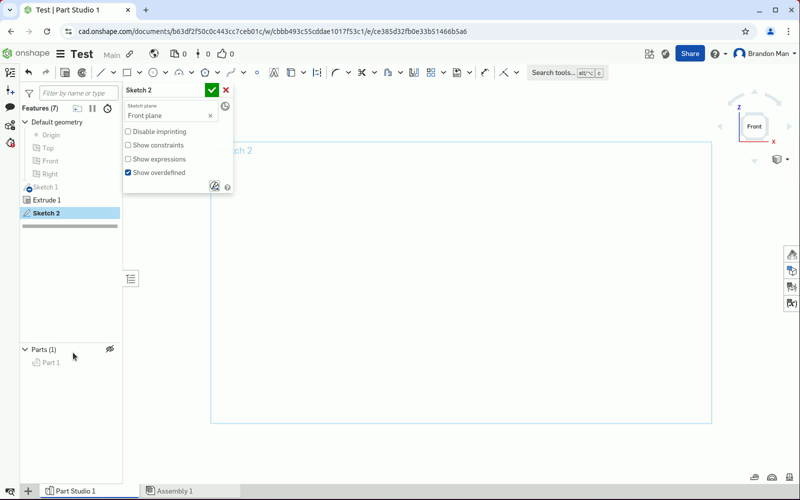
key_down(shift)
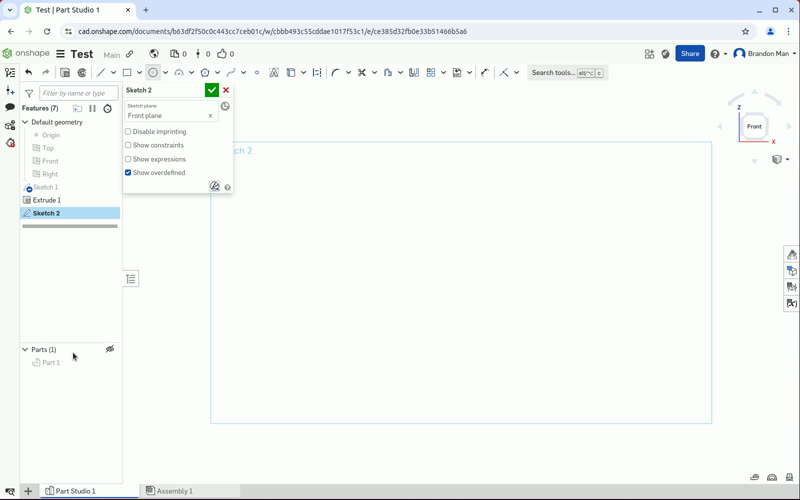
mouse_move(506, 282)
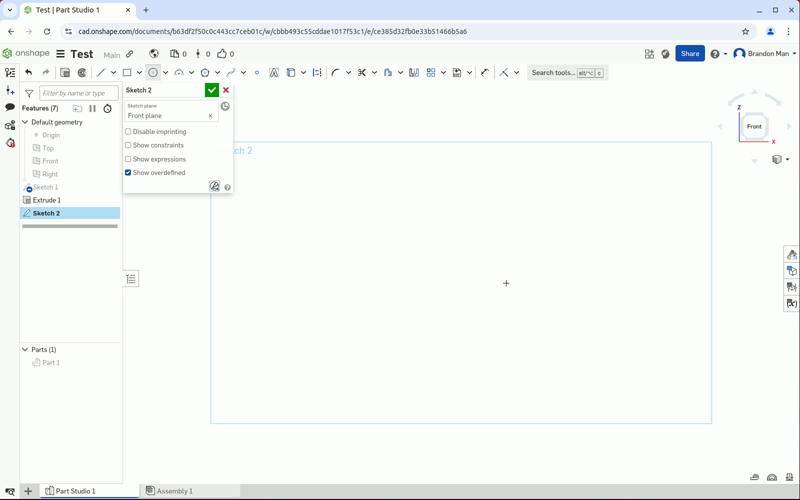
click(506, 282)
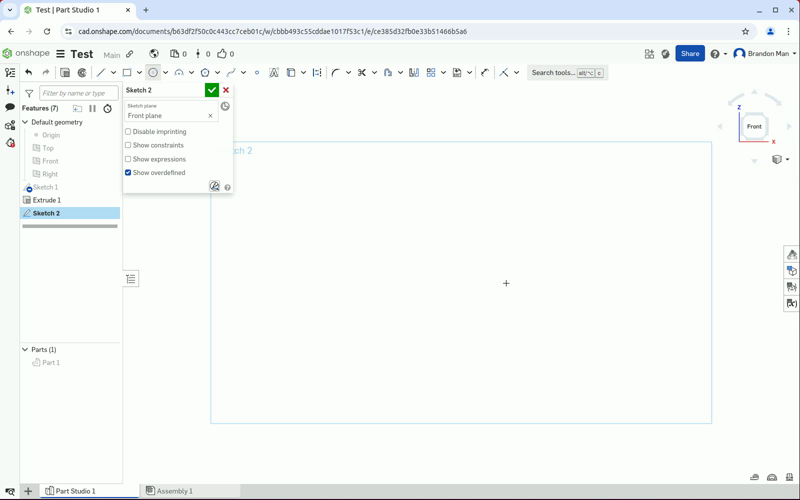
key_up(shift)
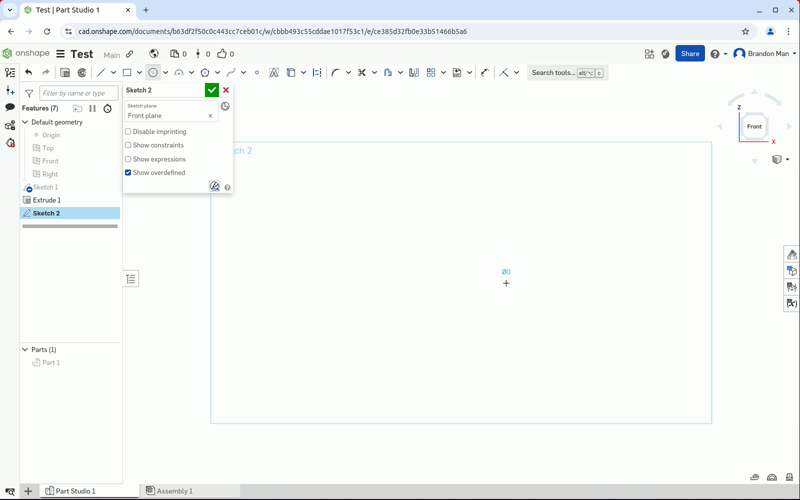
mouse_move(524, 282)
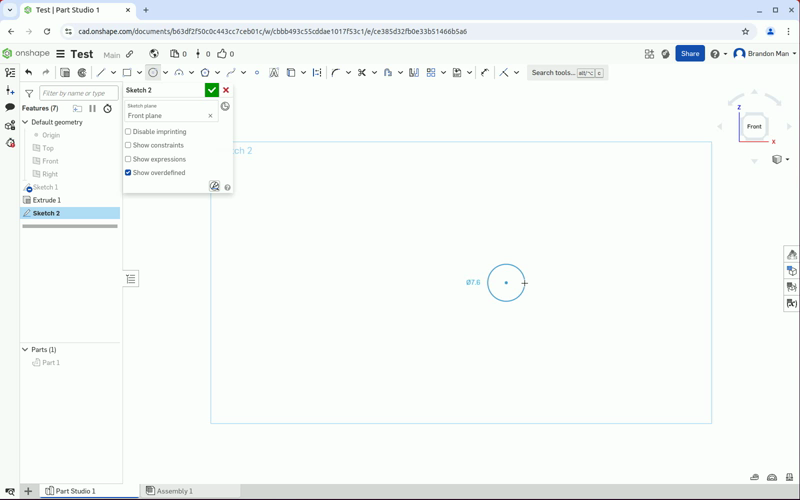
click(524, 282)
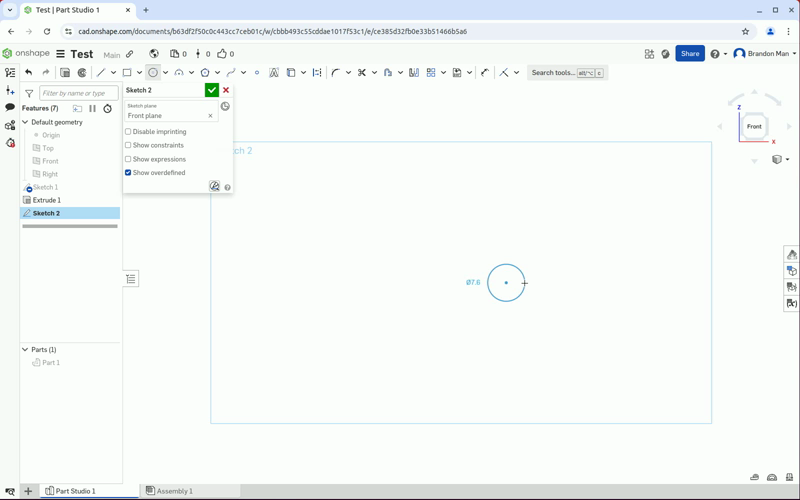
key(esc)
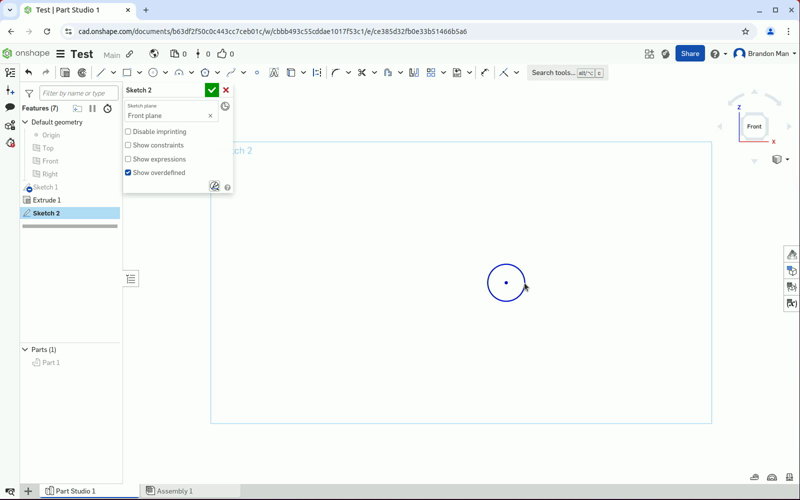
mouse_move(495, 287)
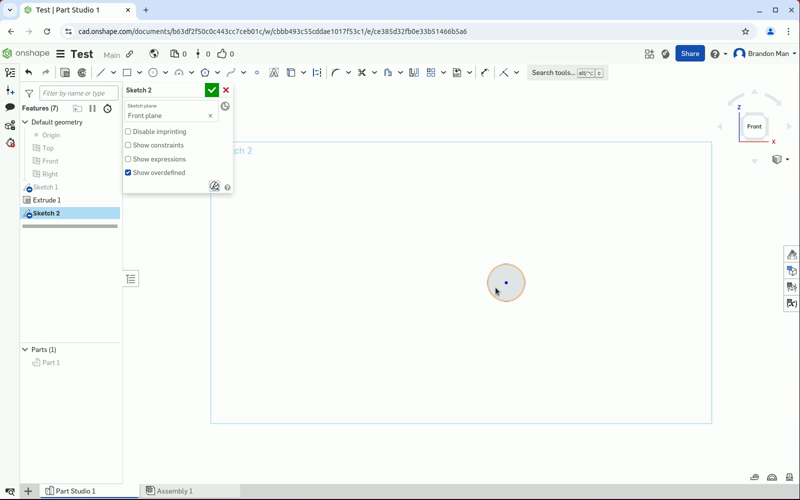
scroll(6)
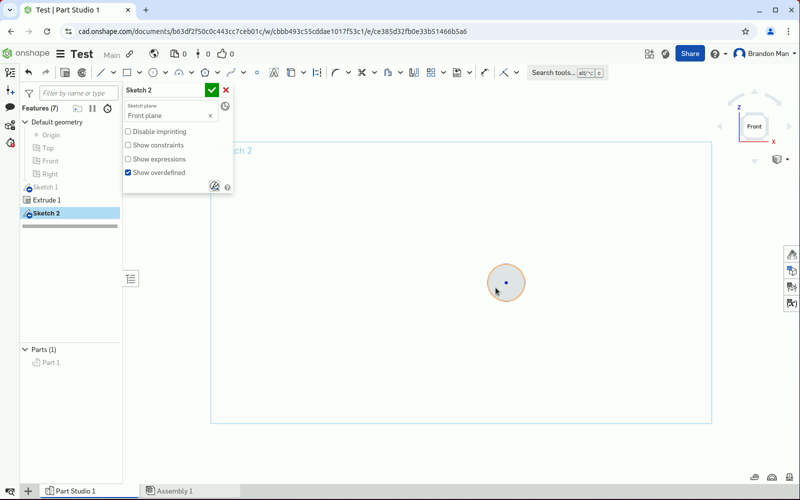
scroll(6)
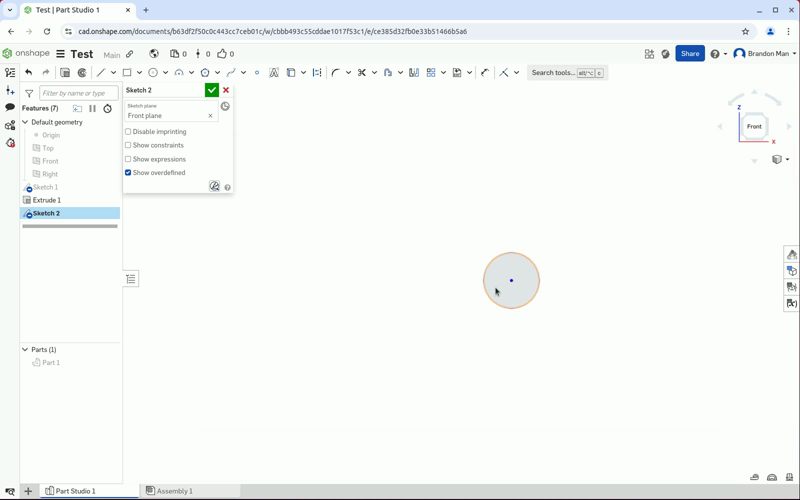
scroll(6)
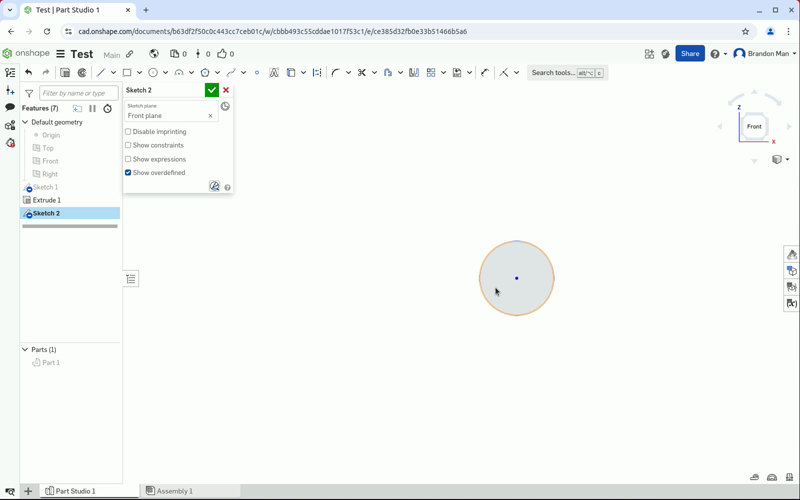
scroll(6)
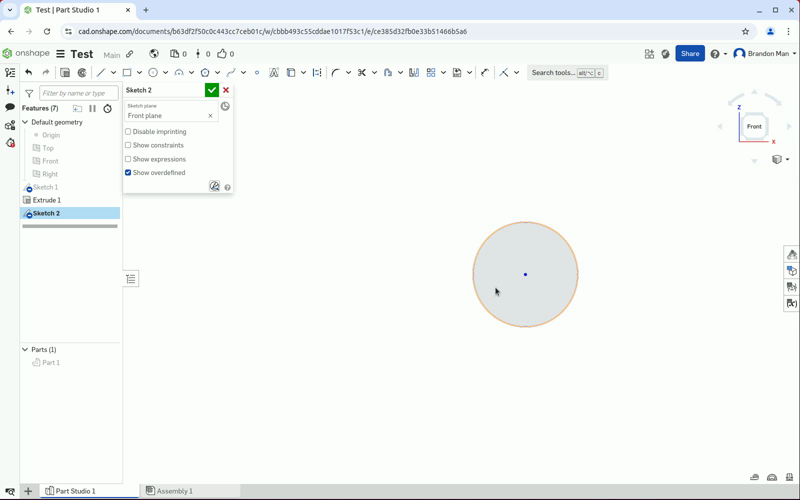
scroll(6)
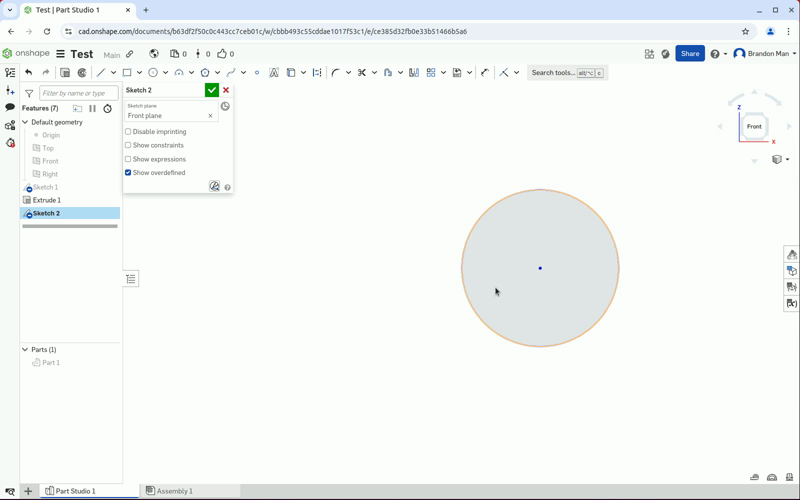
scroll(6)
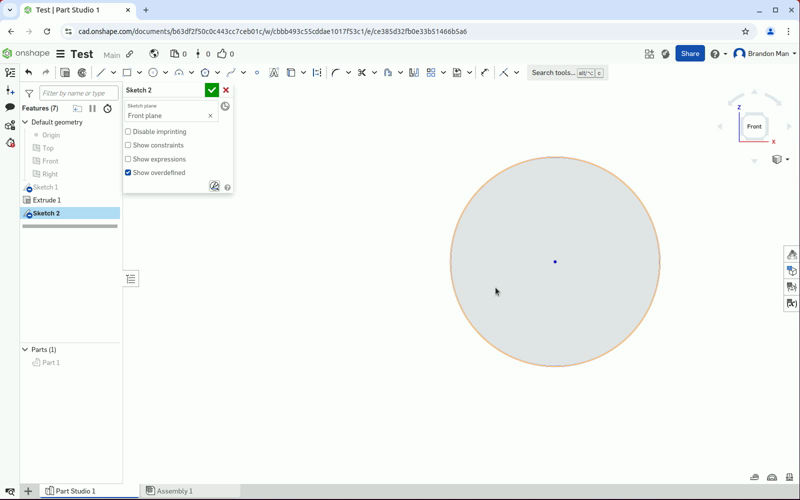
scroll(6)
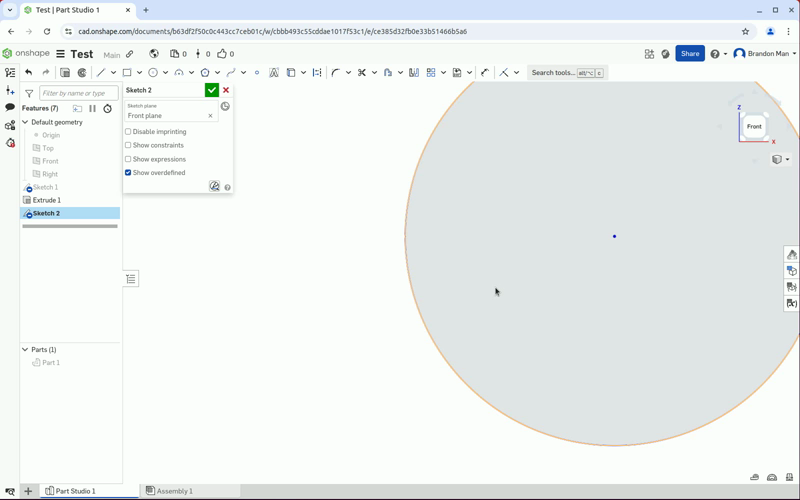
click(495, 287)
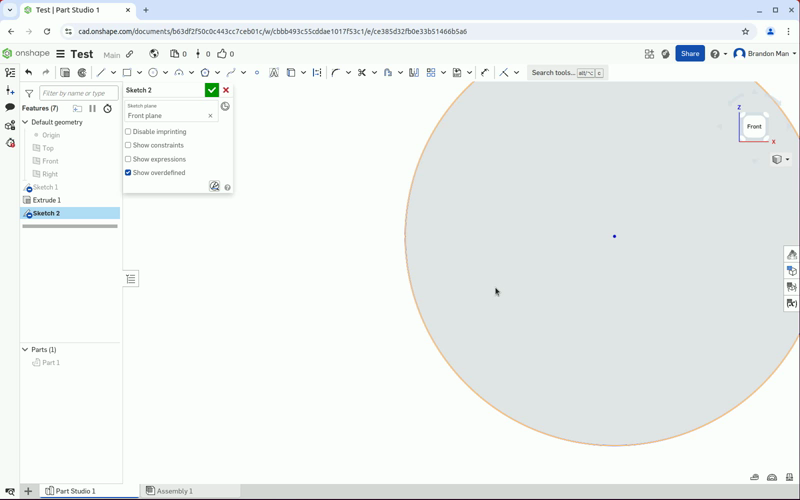
scroll(-6)
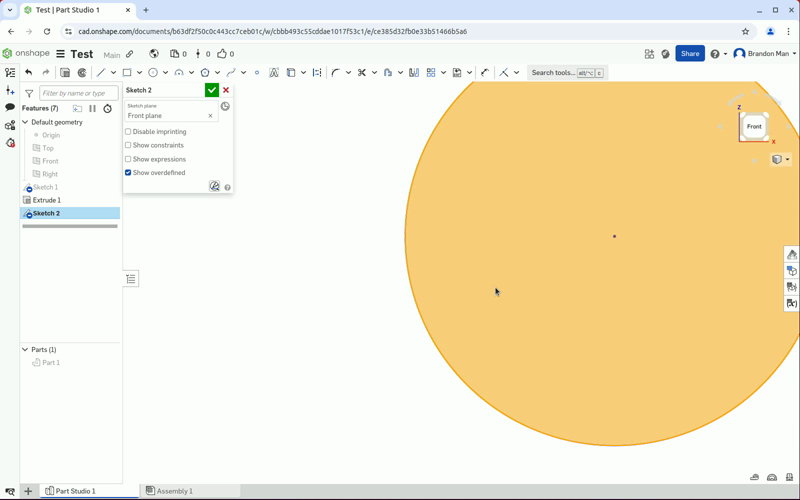
scroll(-6)
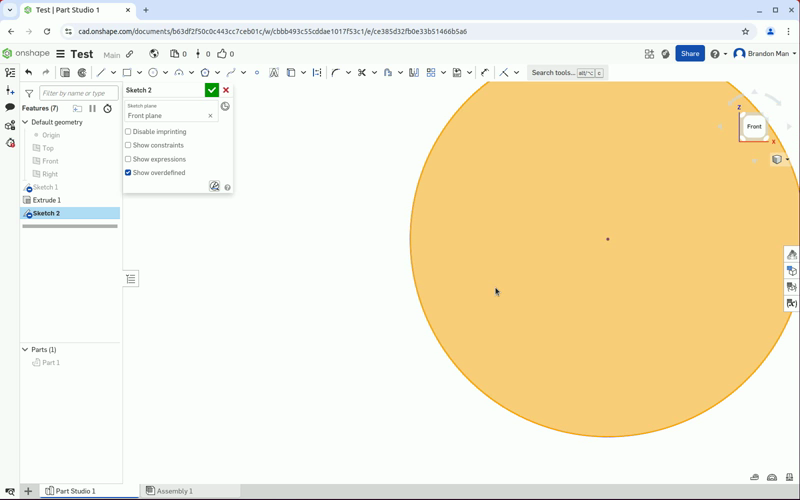
scroll(-6)
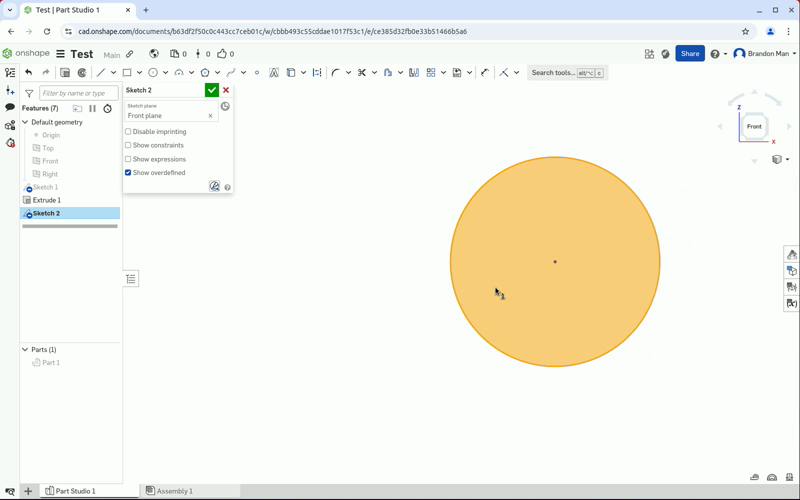
scroll(-6)
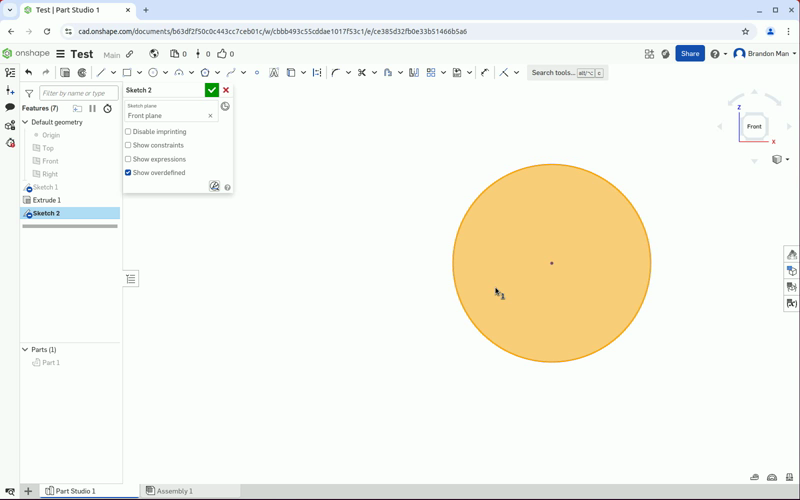
scroll(-6)
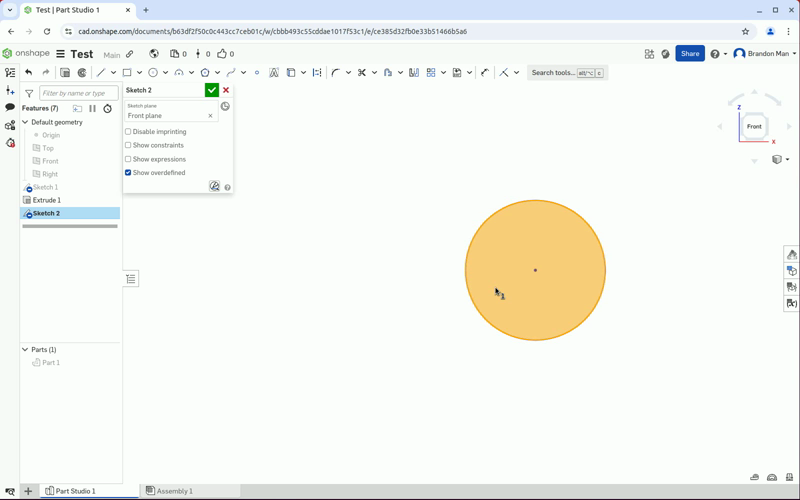
scroll(-6)
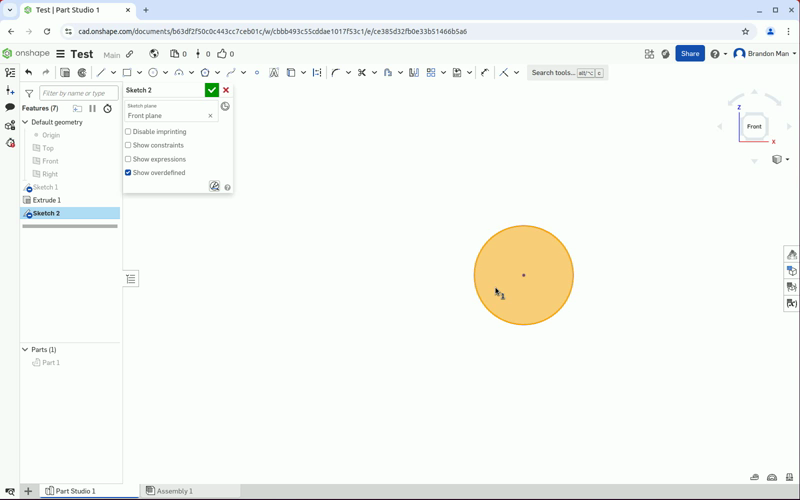
scroll(-6)
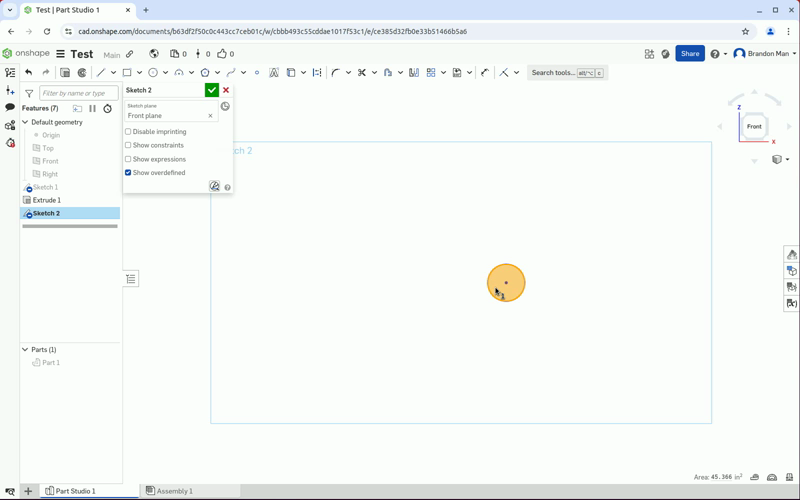
mouse_move(73, 352)
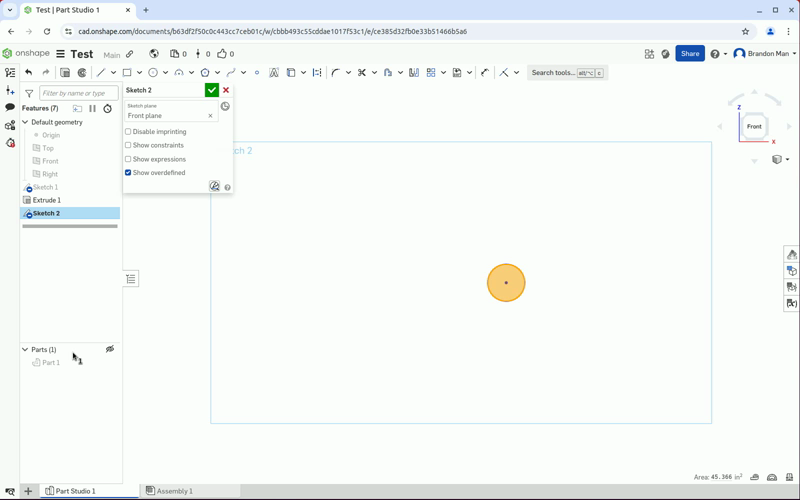
key(shift+y)
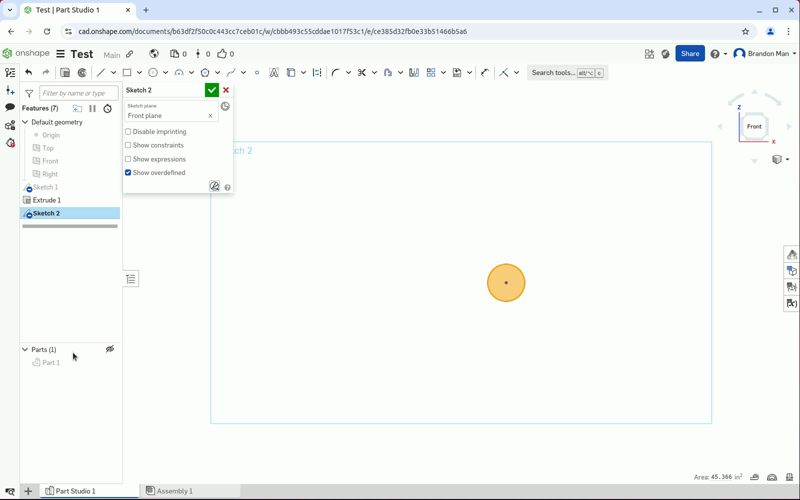
key(shift+e)
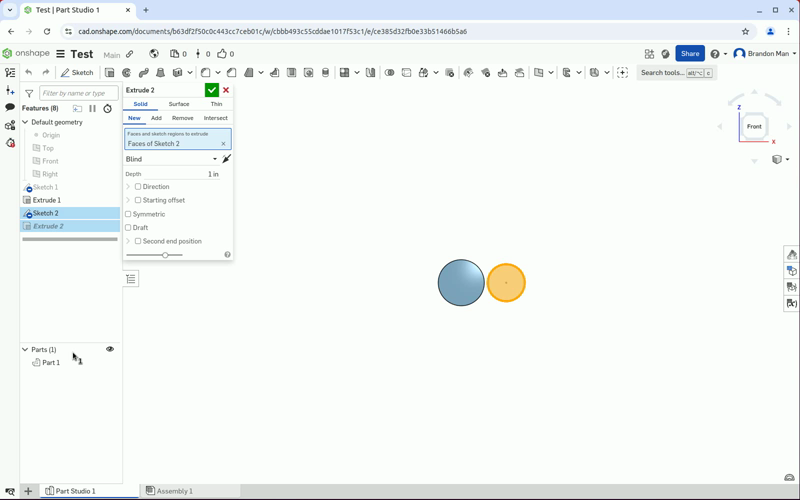
mouse_move(143, 106)
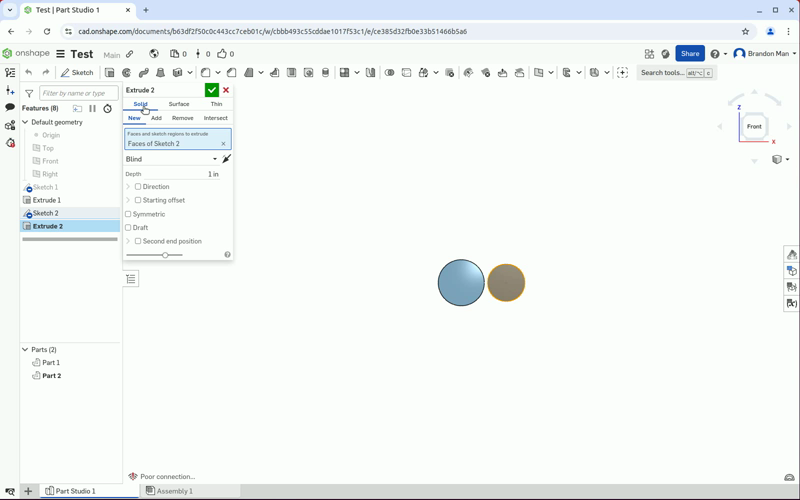
click(143, 106)
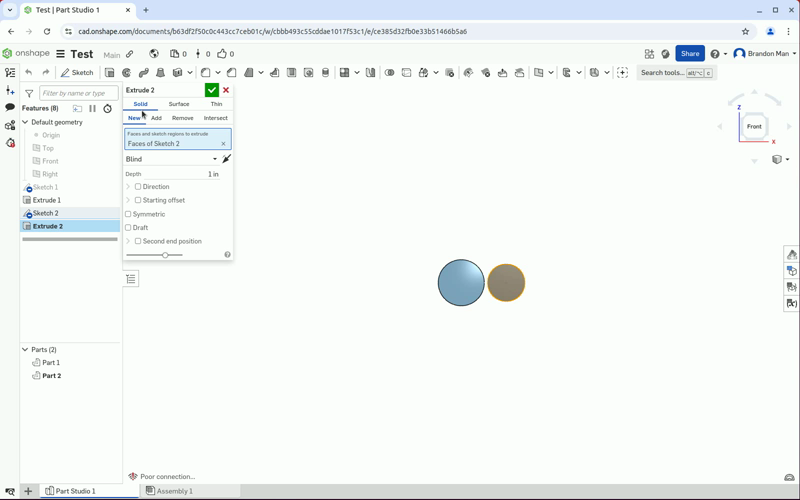
mouse_move(137, 120)
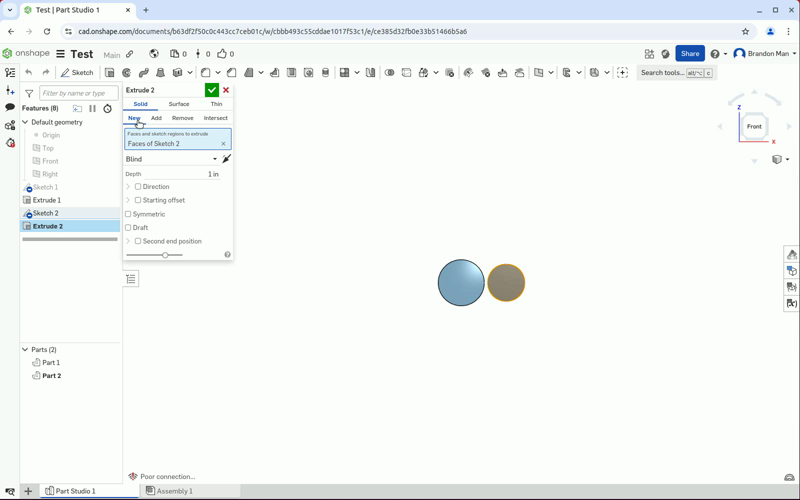
click(137, 120)
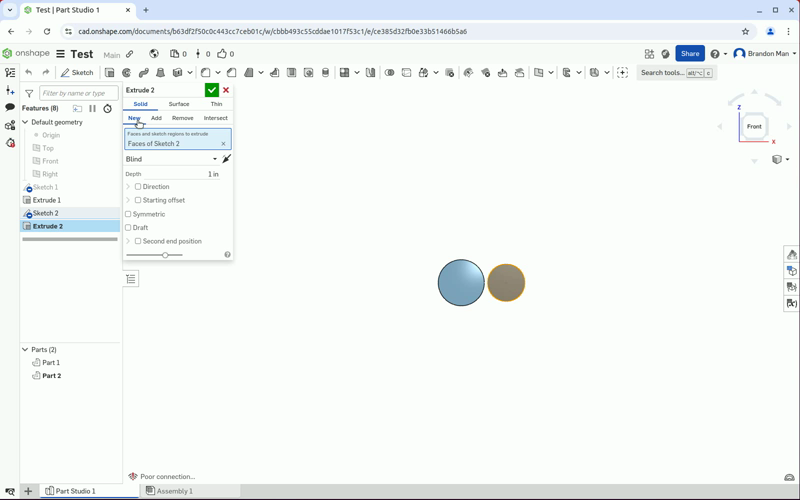
key(tab, 4)
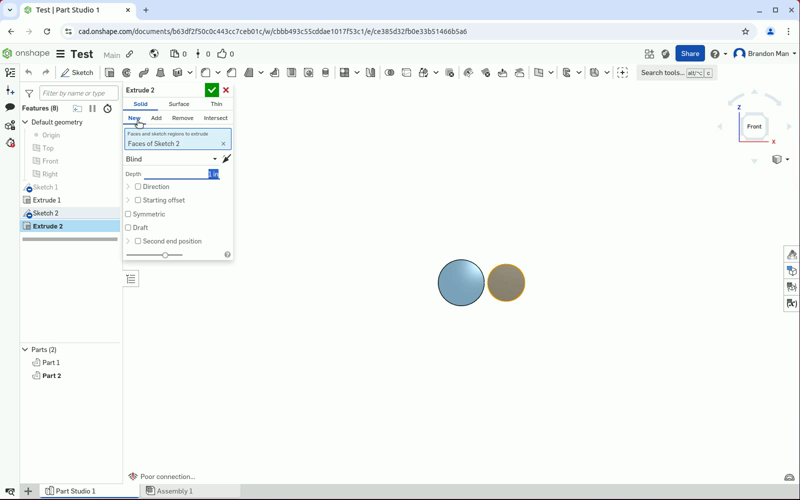
text(23.108)
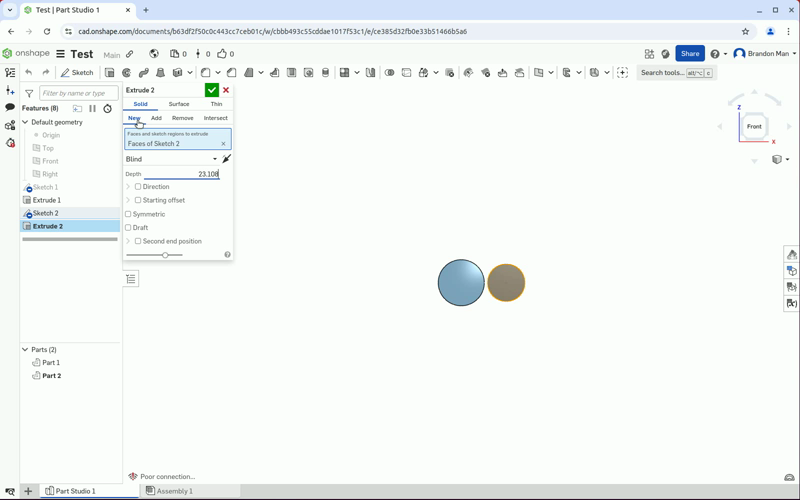
key(enter)
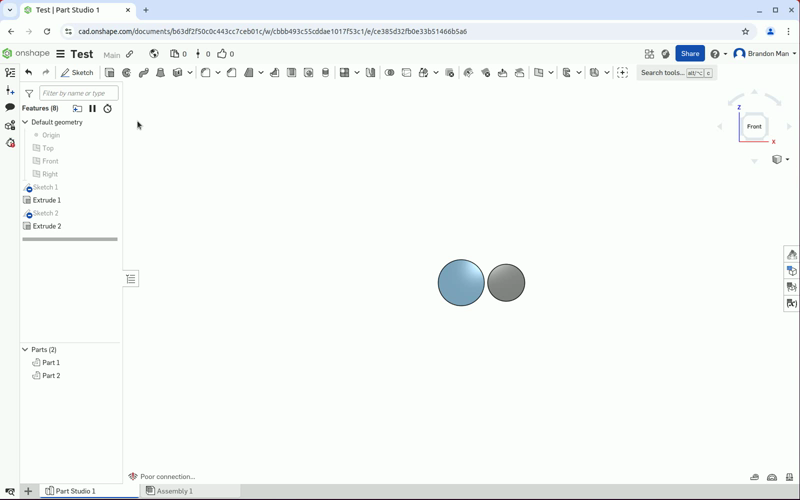
key(shift+h)
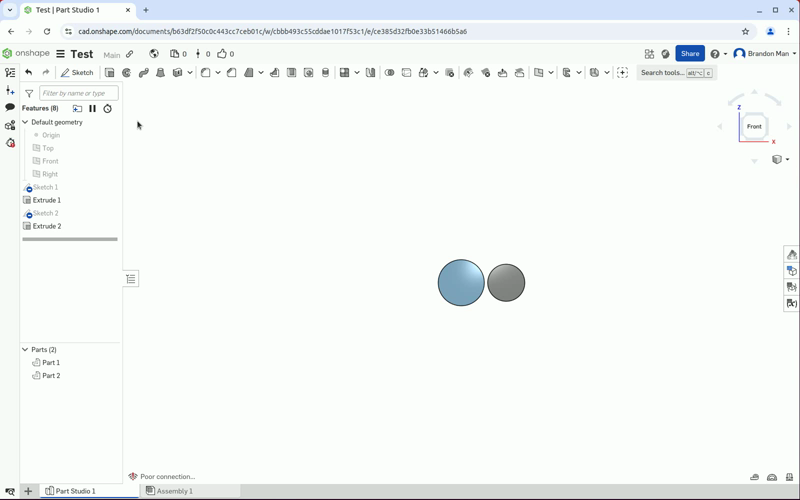
key(shift+h)
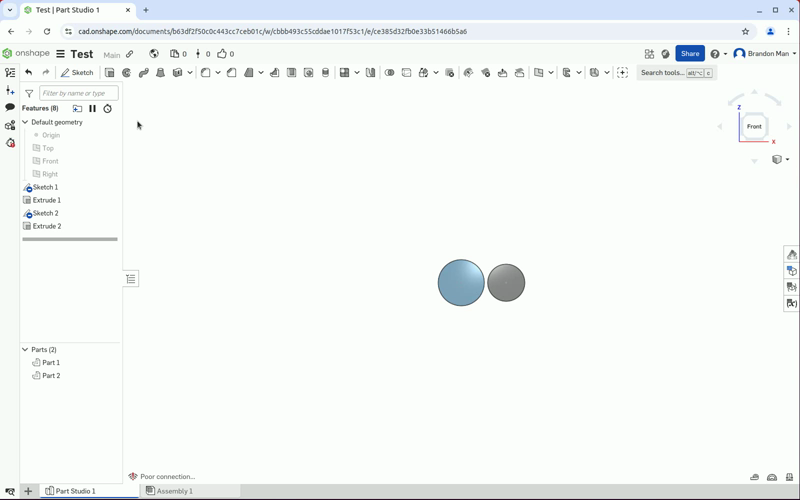
key(shift+7)
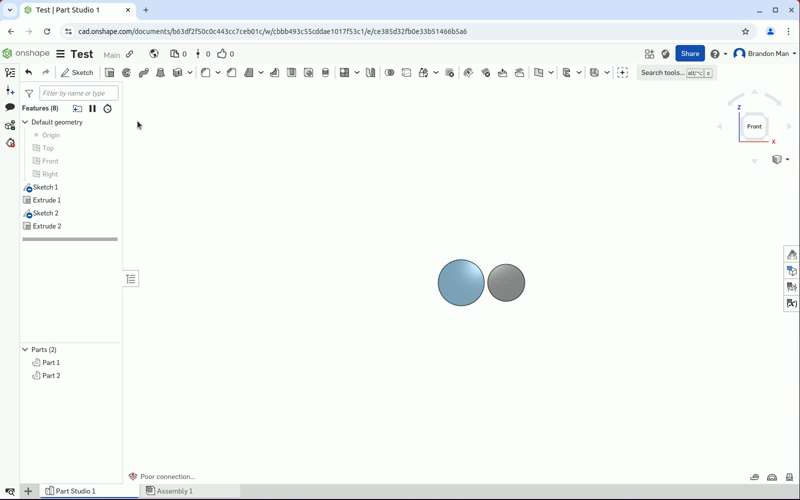
key(left, 2)
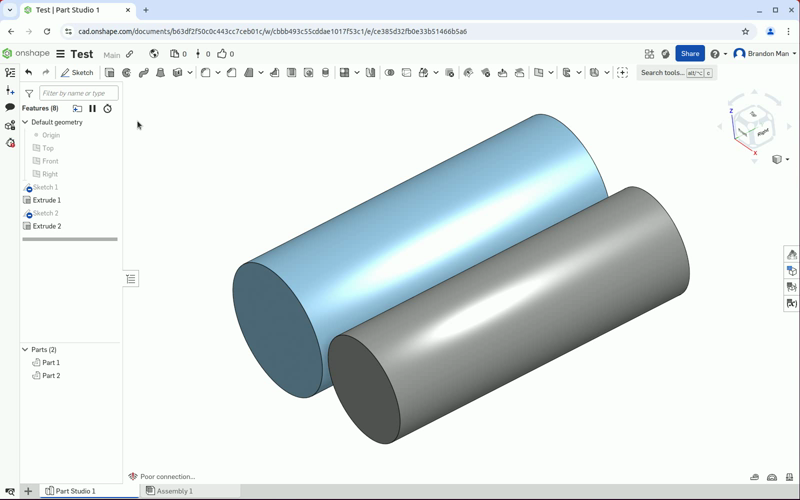
key(down, 2)
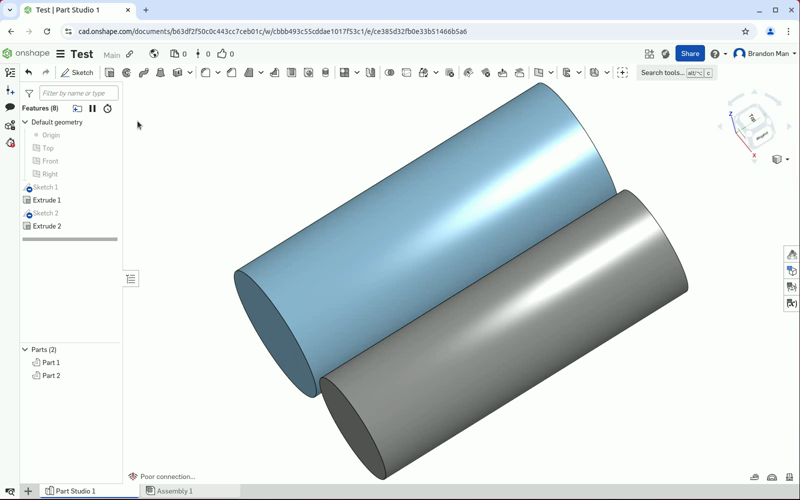
key(up, 2)
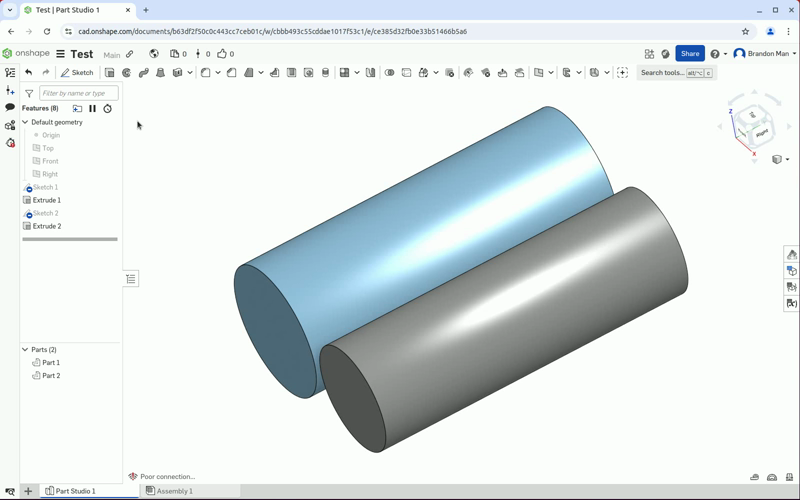
key(right, 2)
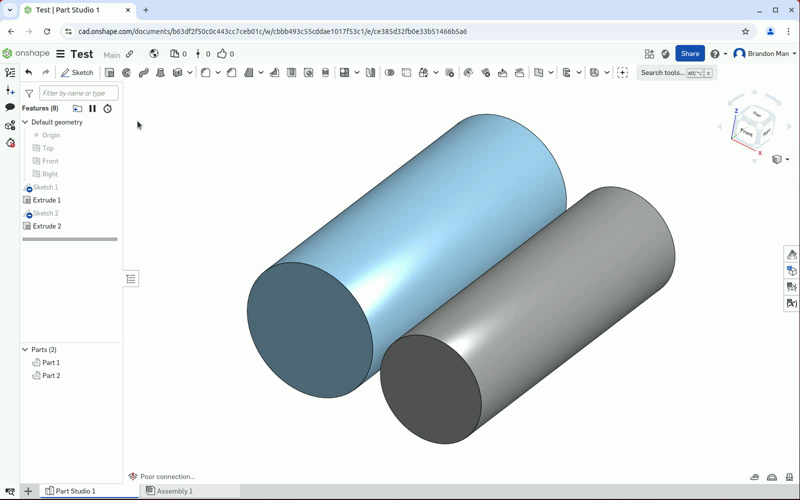
mouse_move(73, 189)
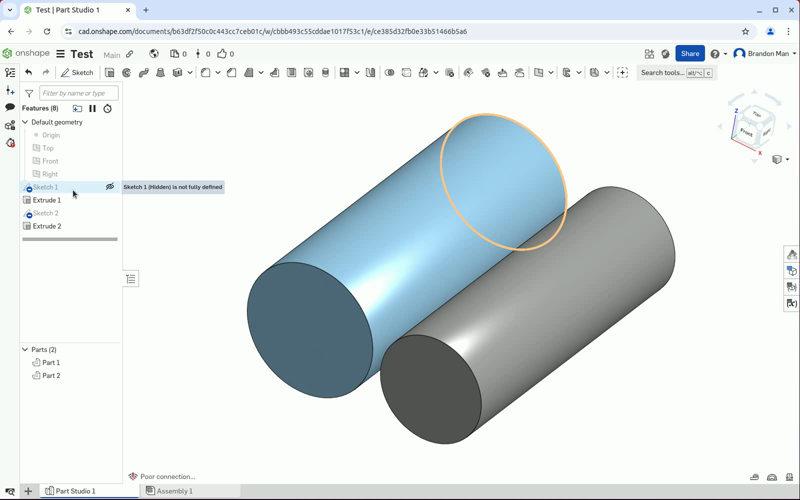
click(73, 189)